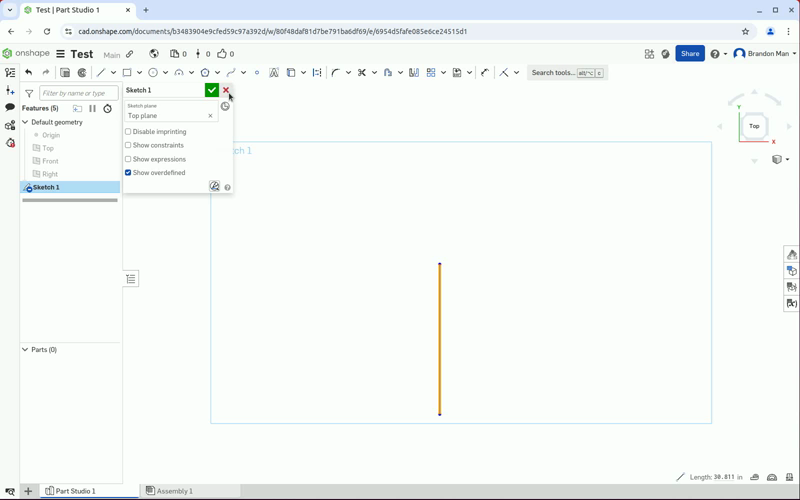
key(shift+h)
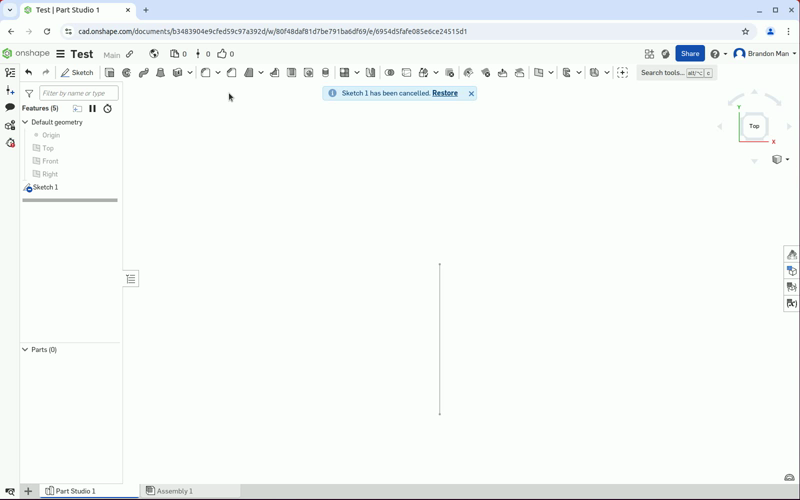
key(shift+s)
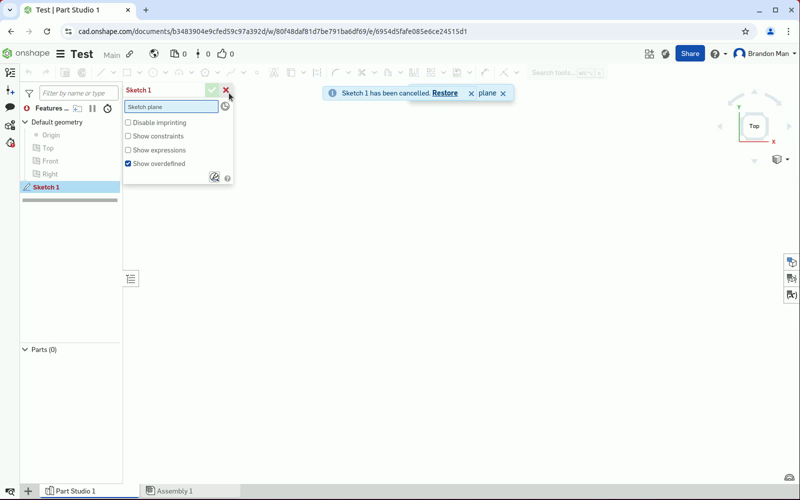
mouse_move(73, 150)
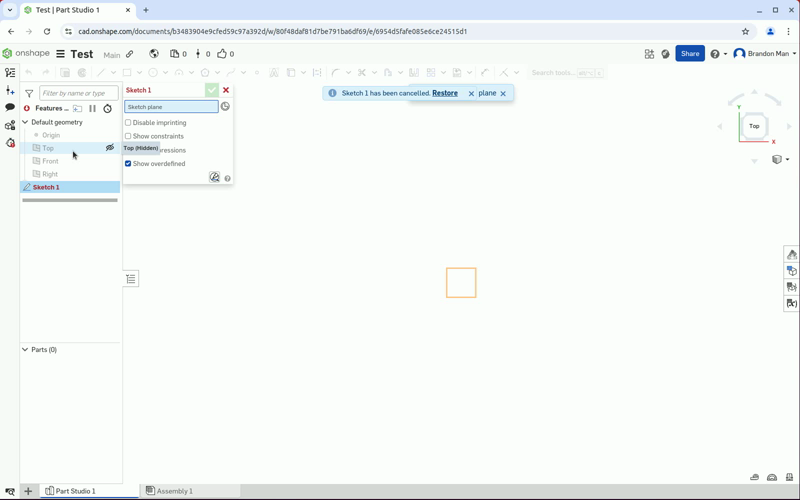
click(73, 150)
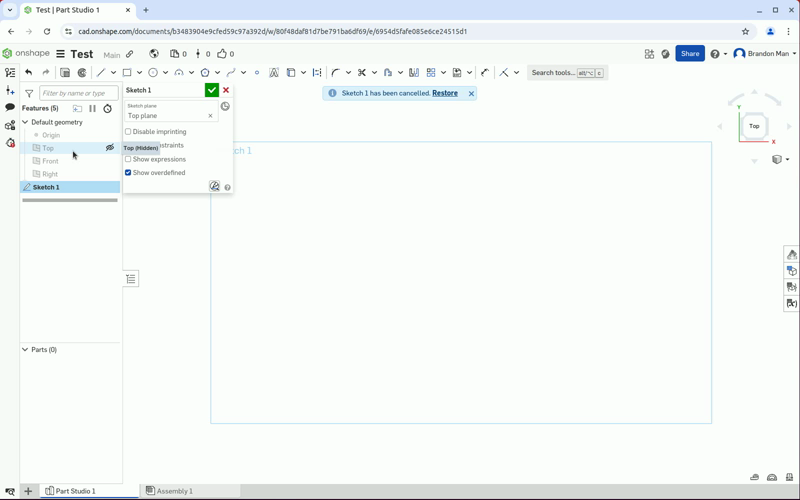
mouse_move(73, 352)
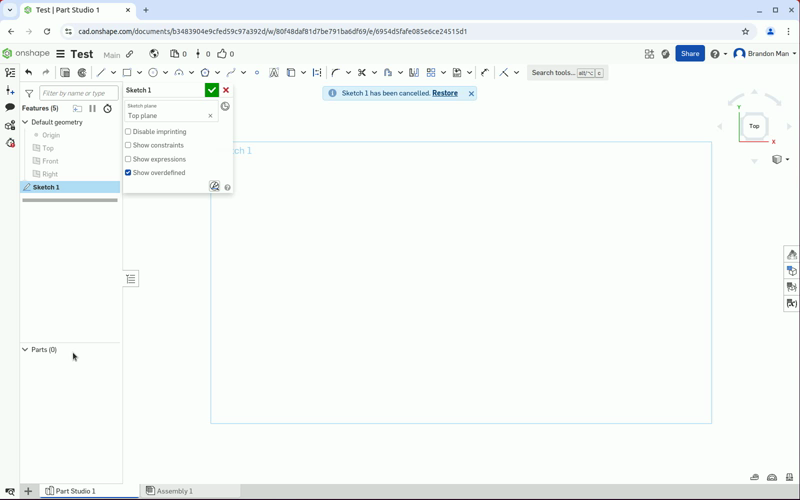
key(y)
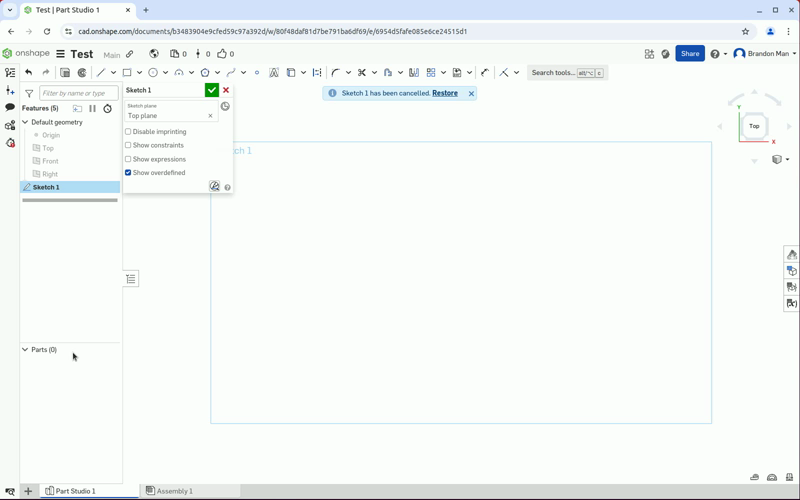
key(c)
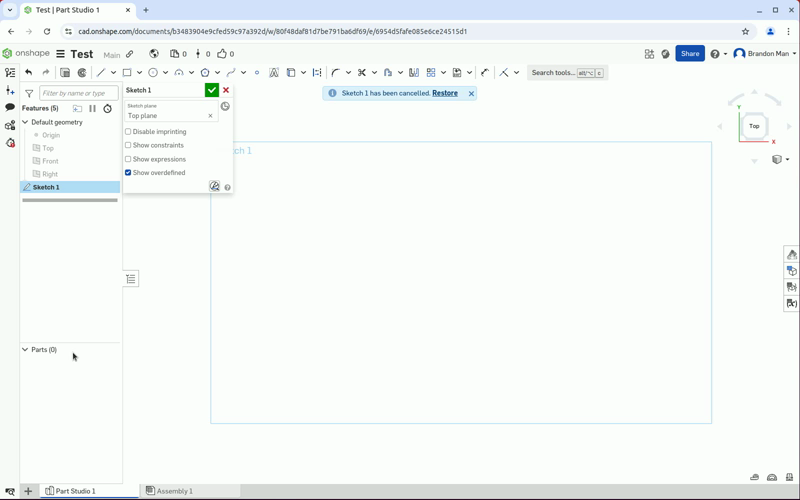
key_down(shift)
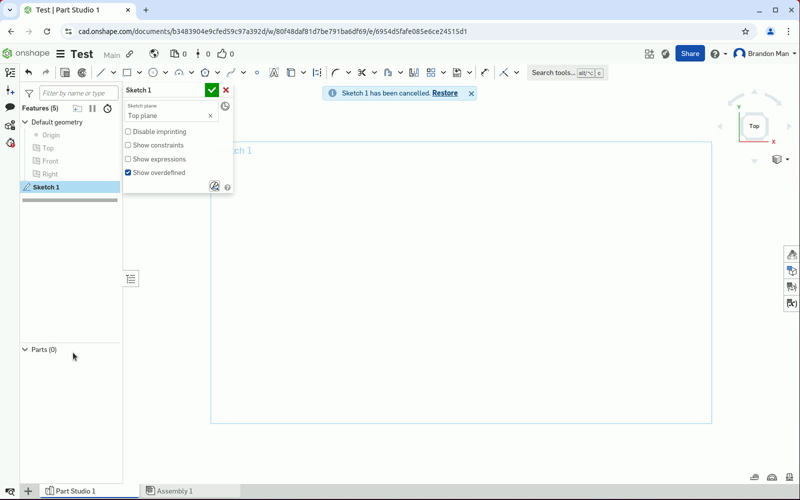
mouse_move(461, 282)
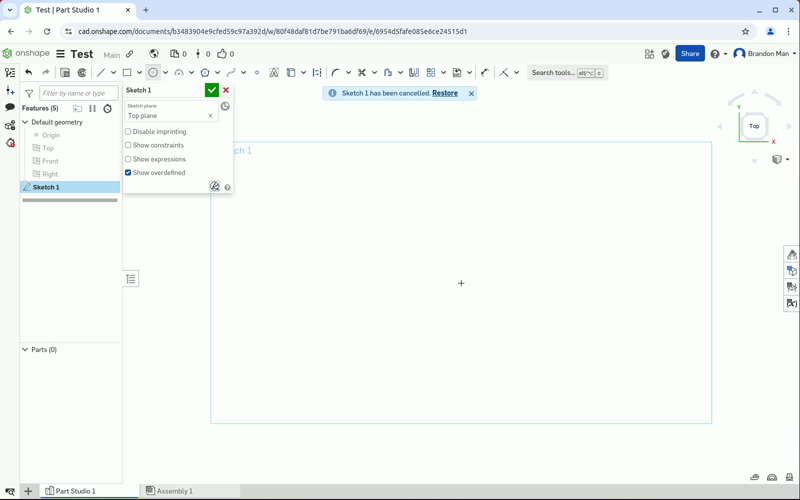
click(461, 282)
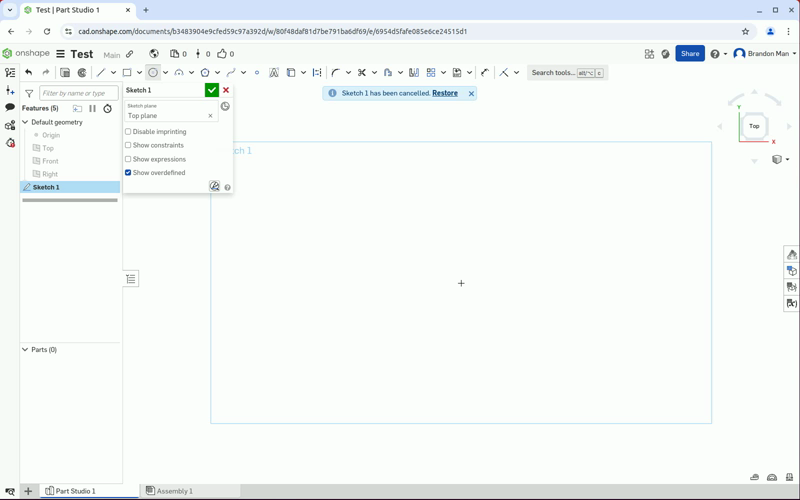
key_up(shift)
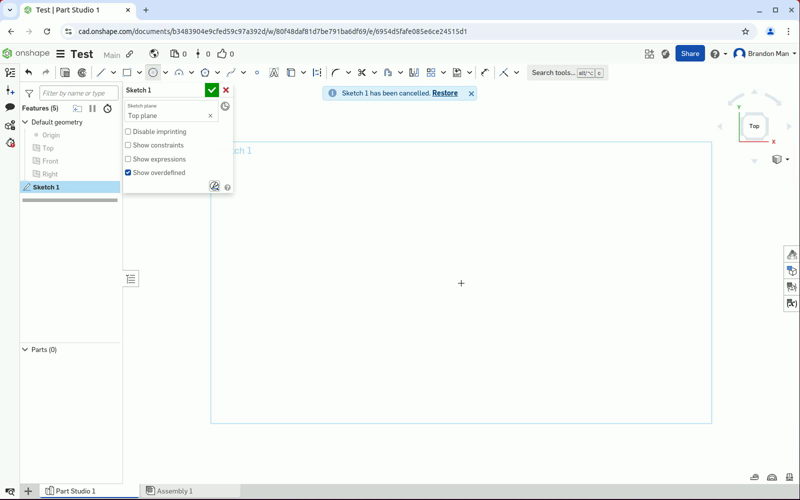
mouse_move(568, 282)
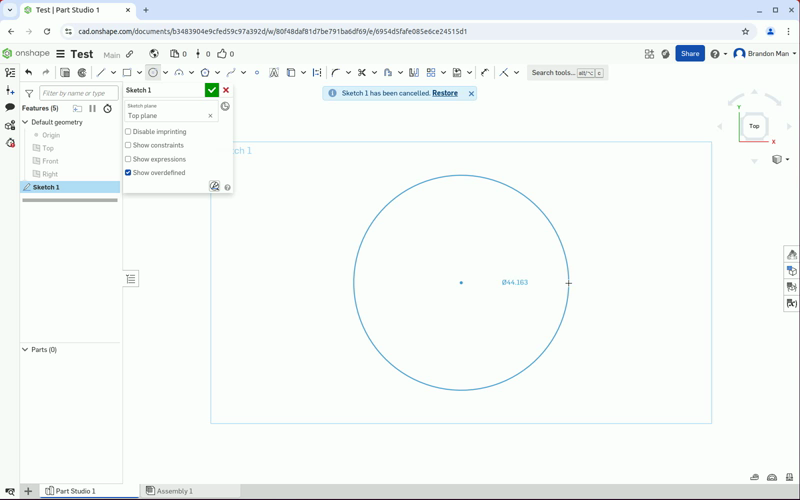
click(568, 282)
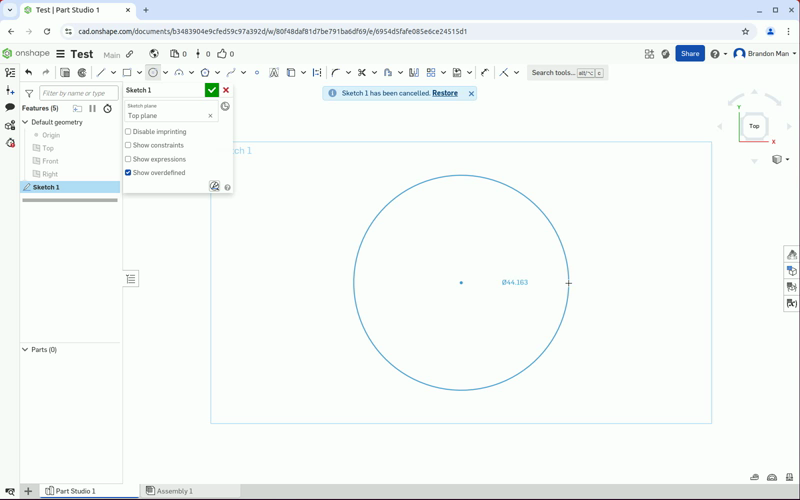
key(esc)
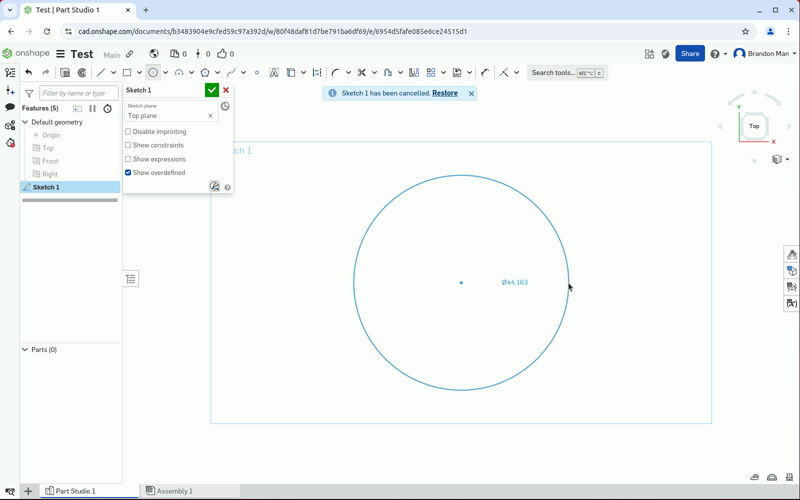
key(c)
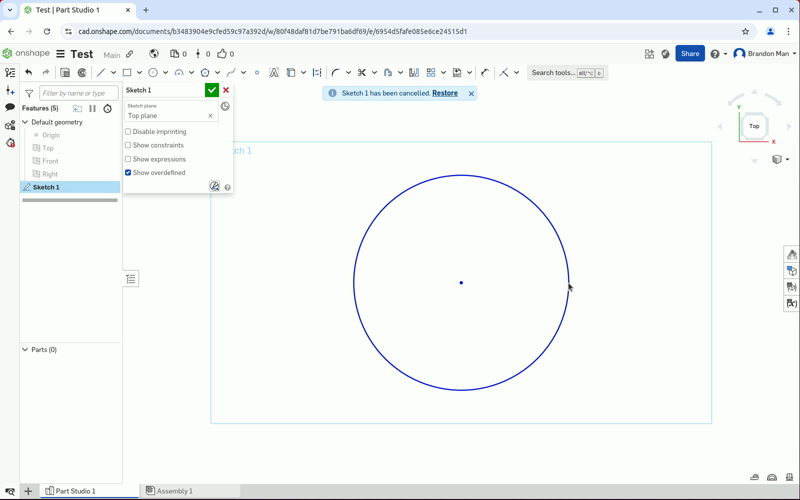
key_down(shift)
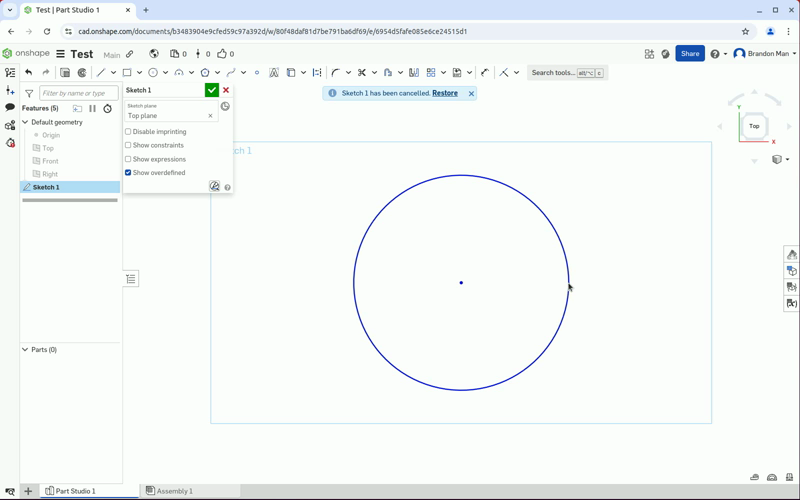
mouse_move(461, 282)
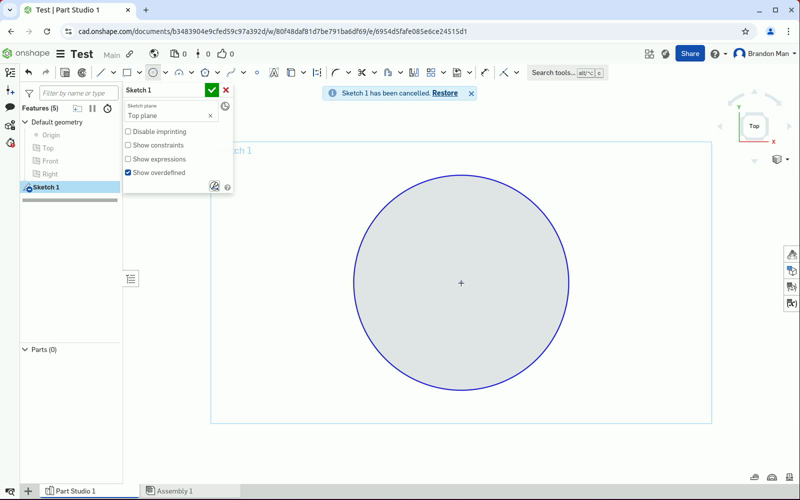
click(461, 282)
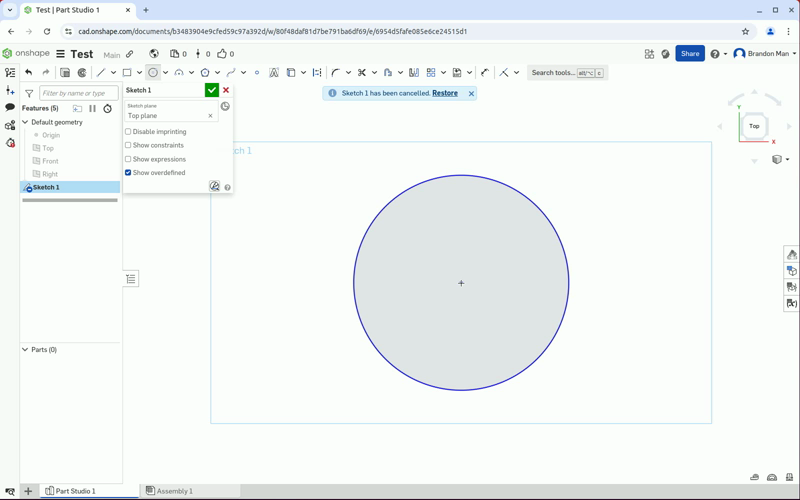
key_up(shift)
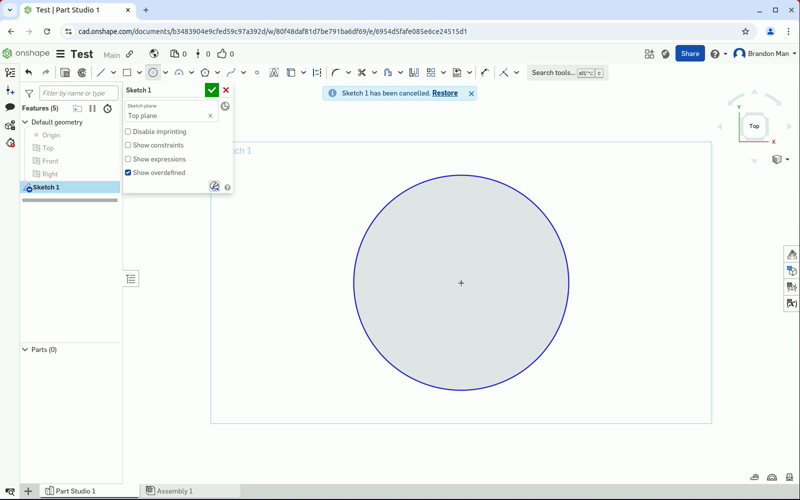
mouse_move(564, 282)
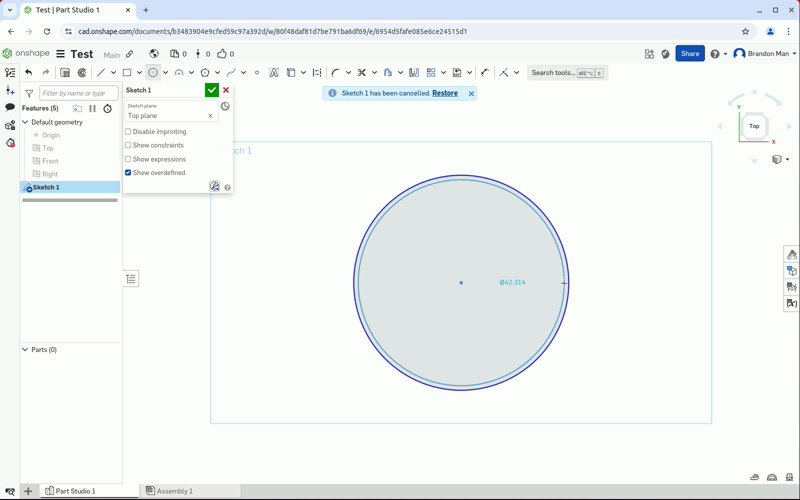
scroll(6)
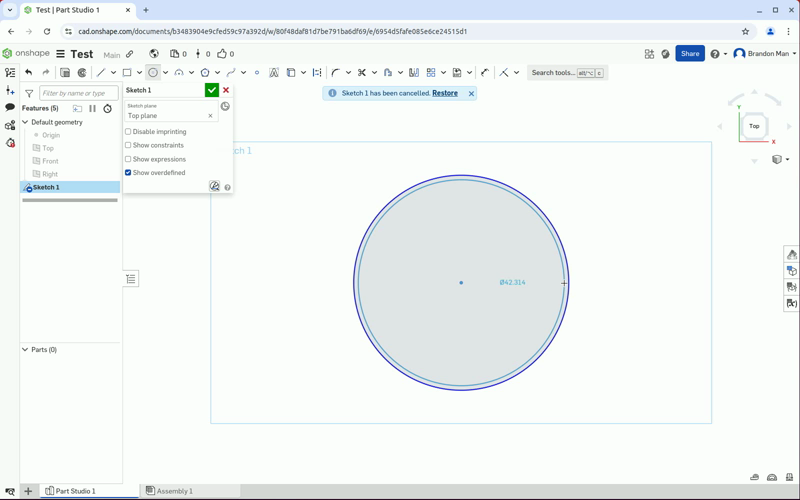
scroll(6)
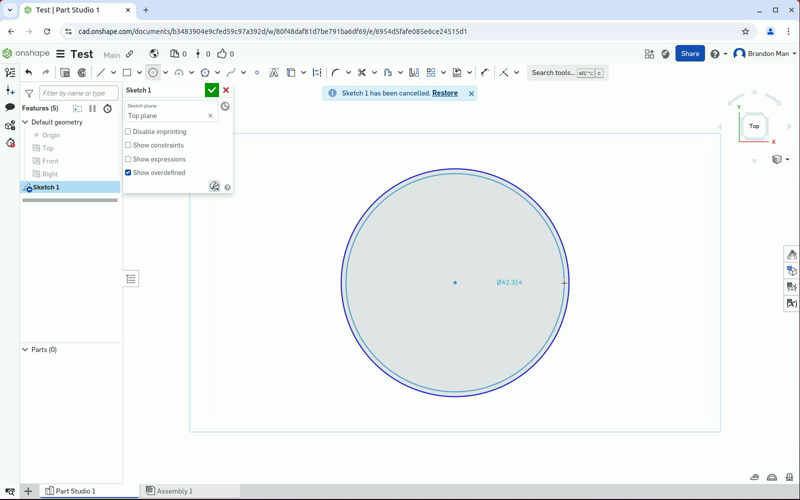
scroll(6)
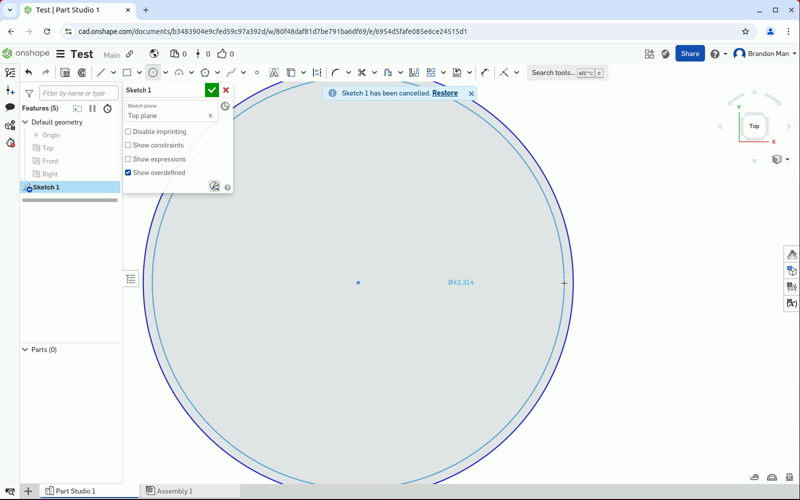
scroll(6)
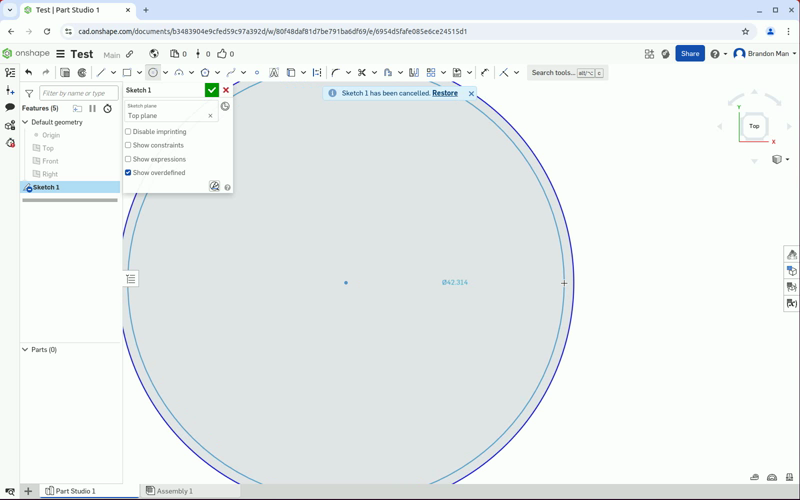
scroll(6)
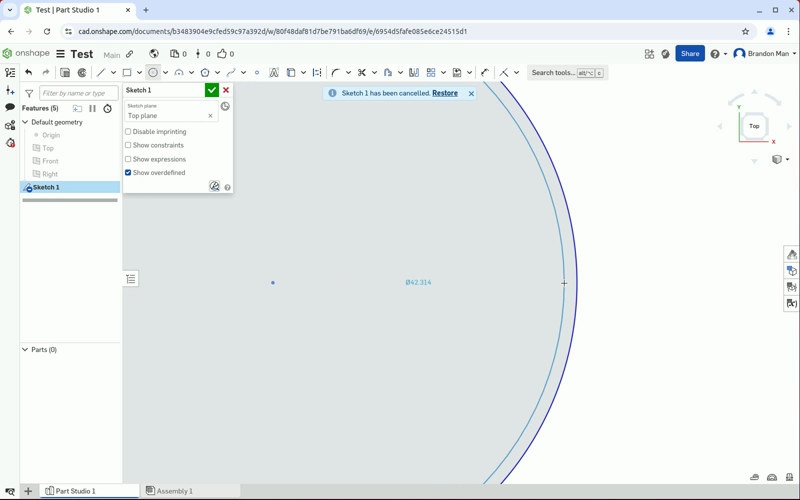
scroll(6)
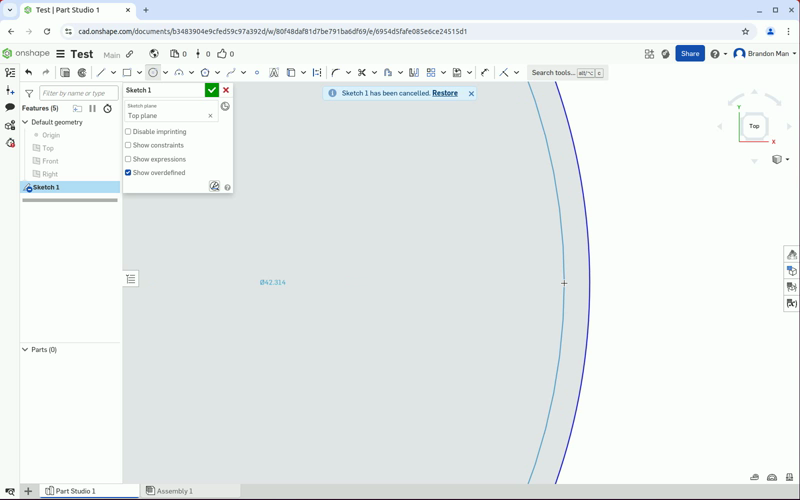
scroll(6)
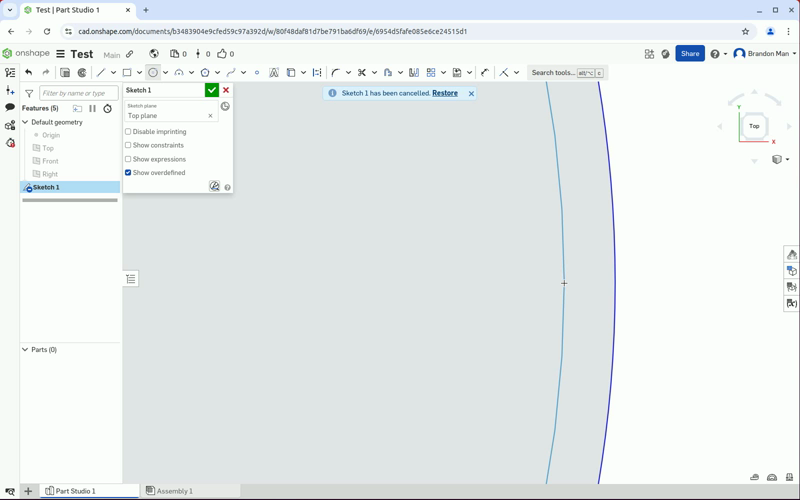
click(564, 282)
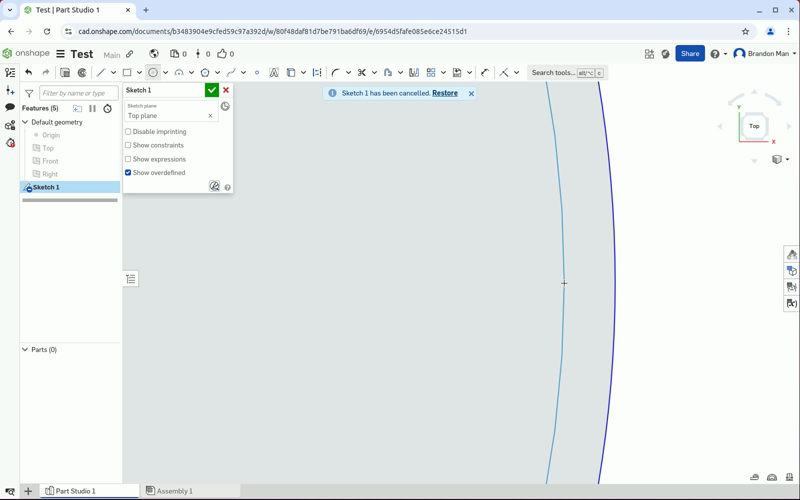
scroll(-6)
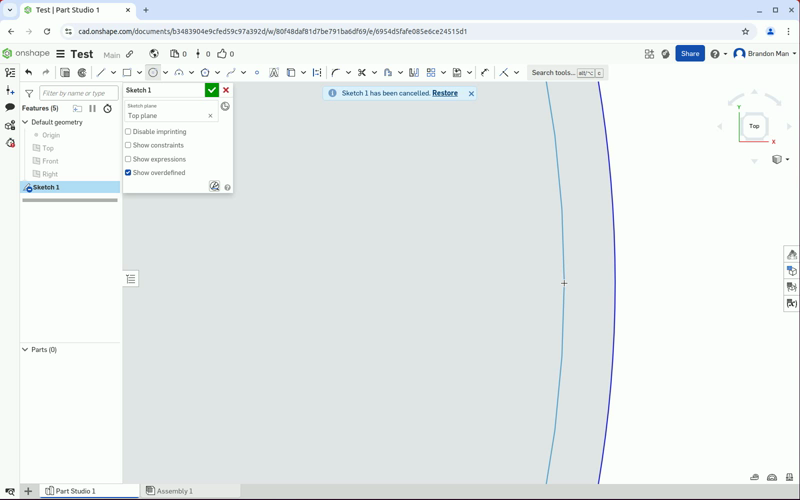
scroll(-6)
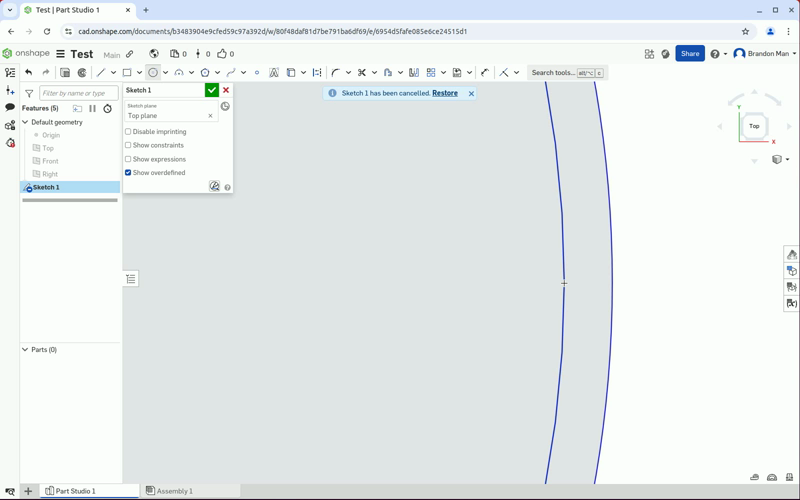
scroll(-6)
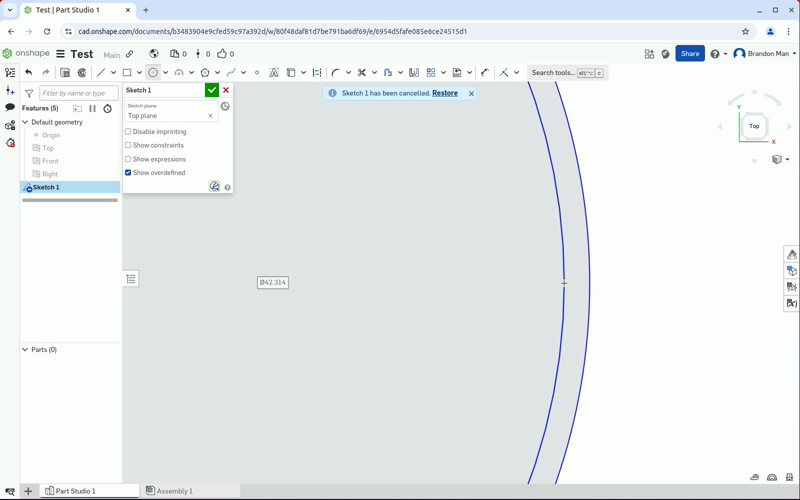
scroll(-6)
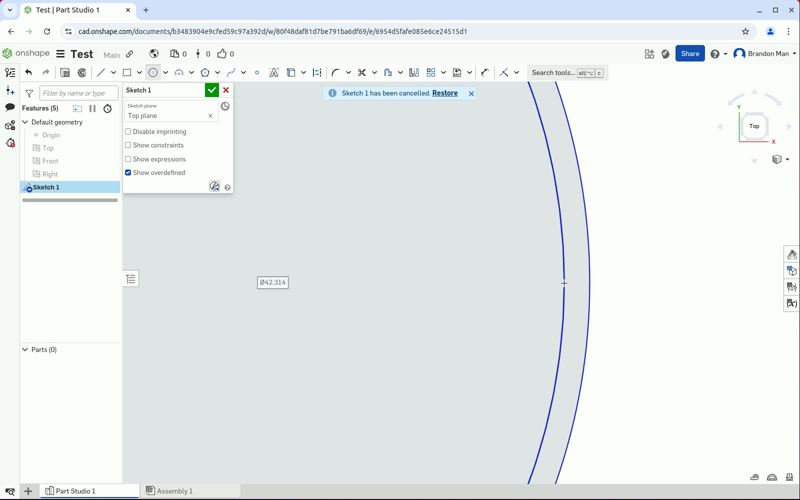
scroll(-6)
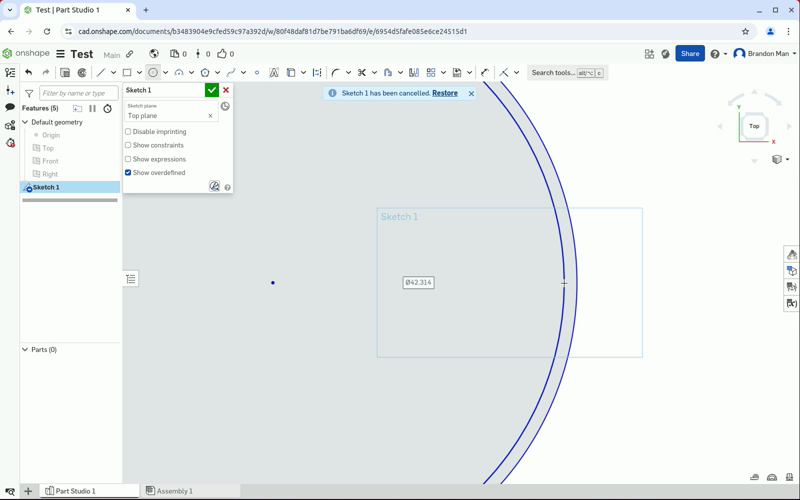
scroll(-6)
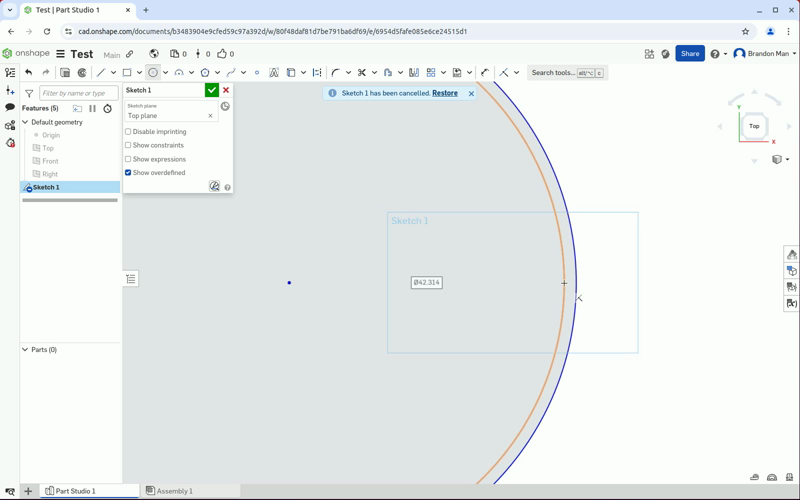
scroll(-6)
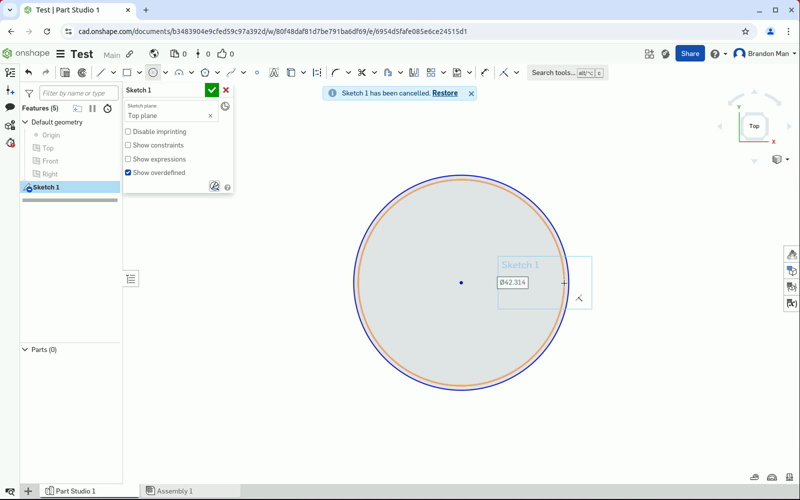
key(esc)
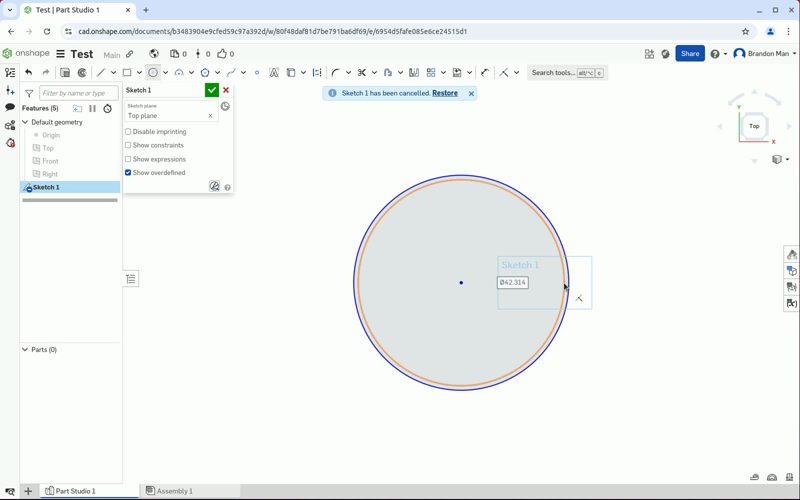
mouse_move(562, 253)
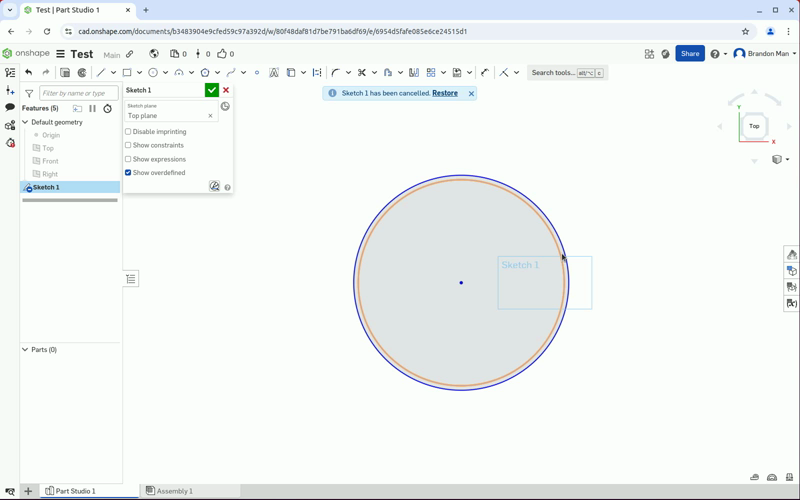
click(562, 253)
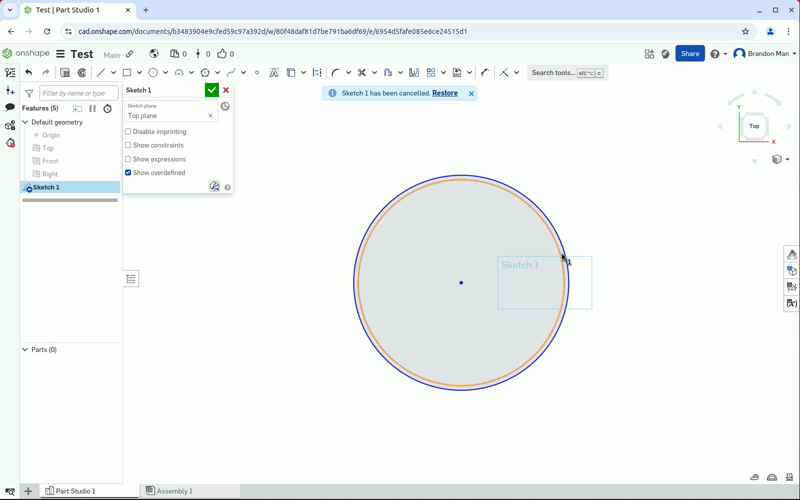
mouse_move(73, 352)
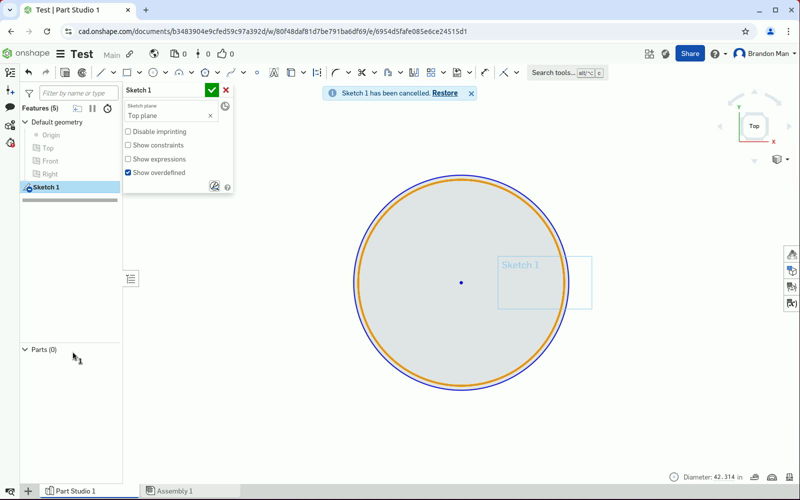
key(shift+y)
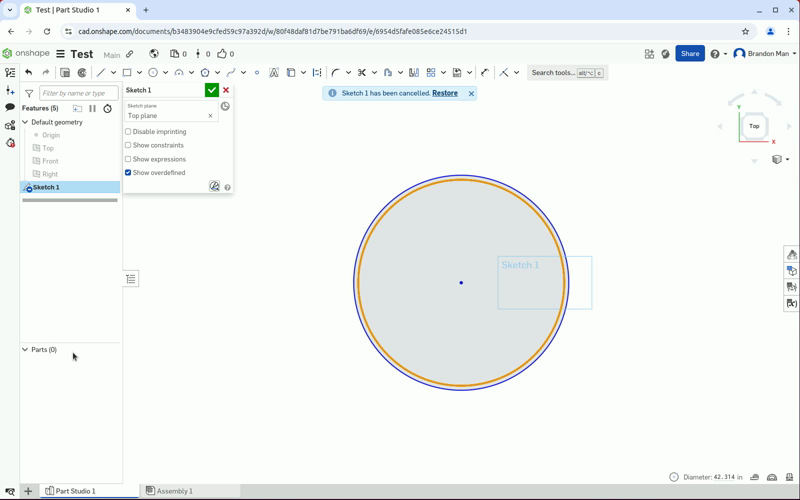
key(shift+e)
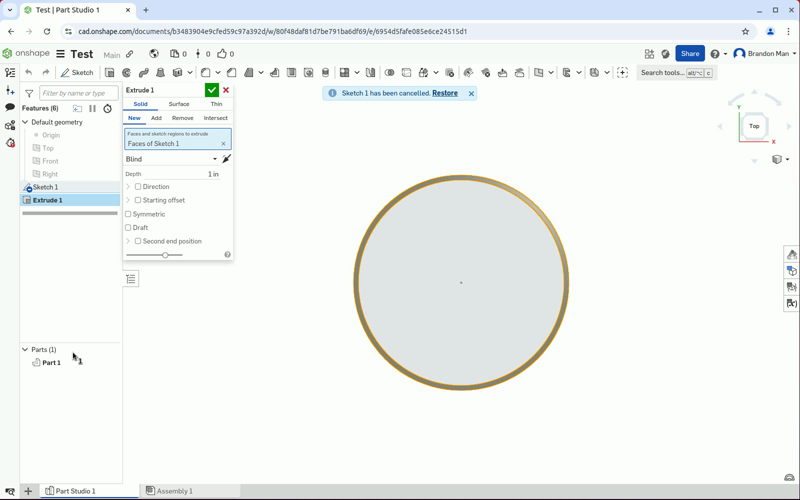
mouse_move(143, 106)
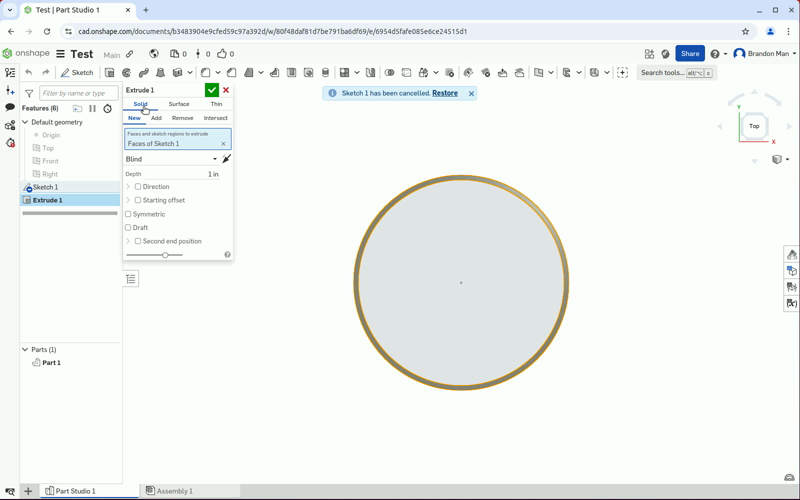
click(143, 106)
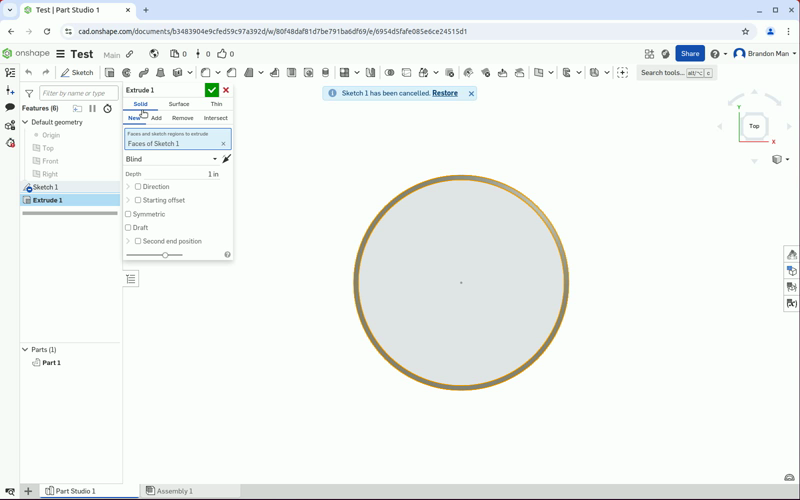
mouse_move(137, 120)
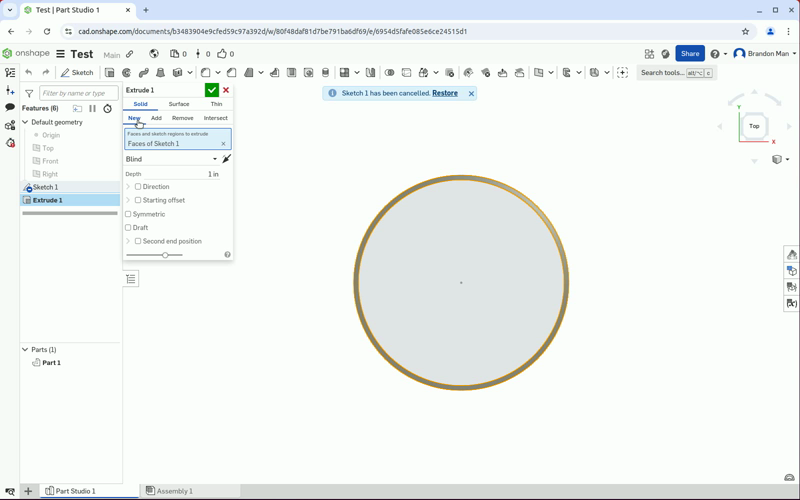
click(137, 120)
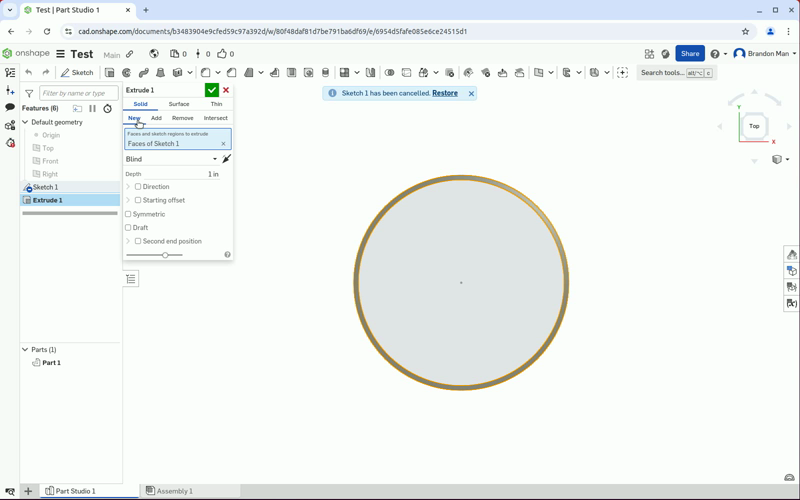
key(tab, 4)
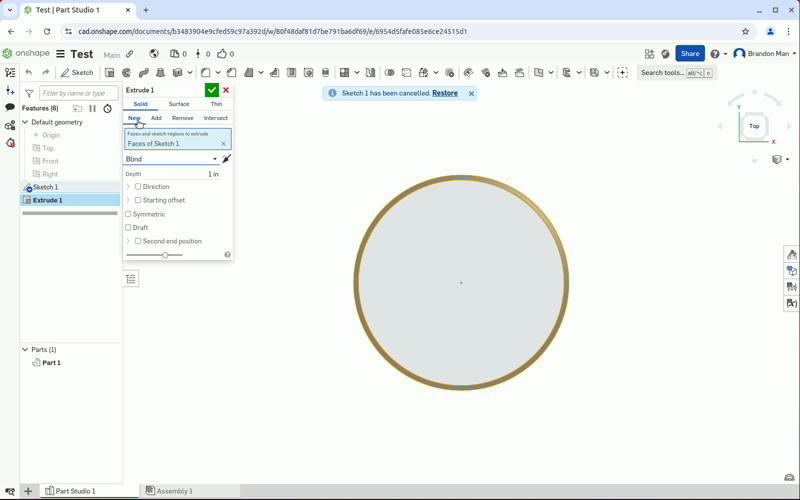
text(1.204)
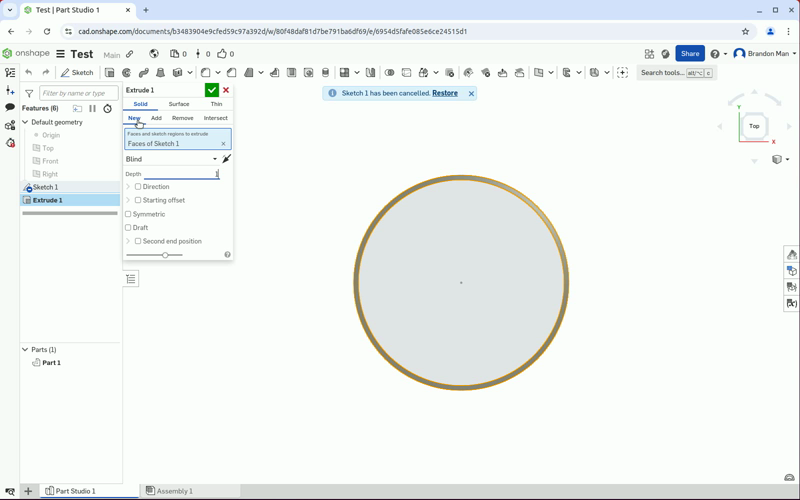
key(enter)
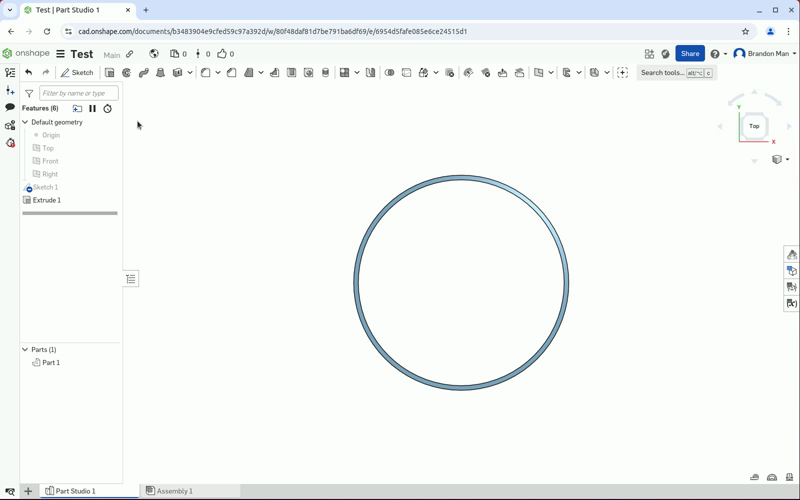
key(shift+h)
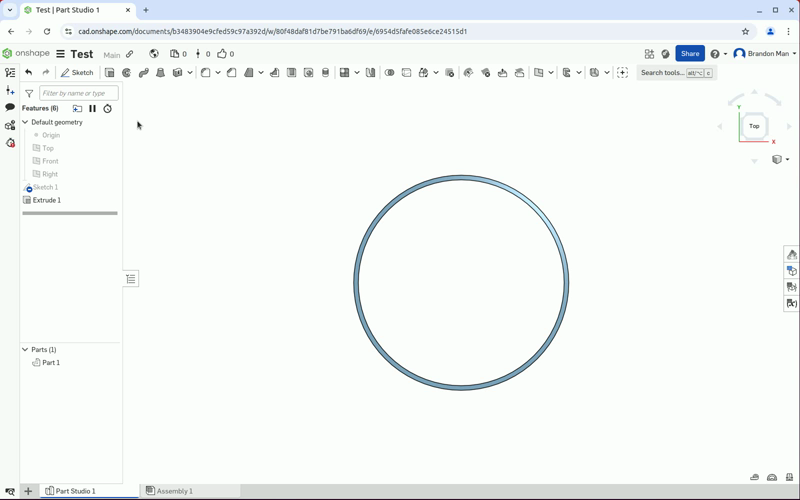
key(shift+h)
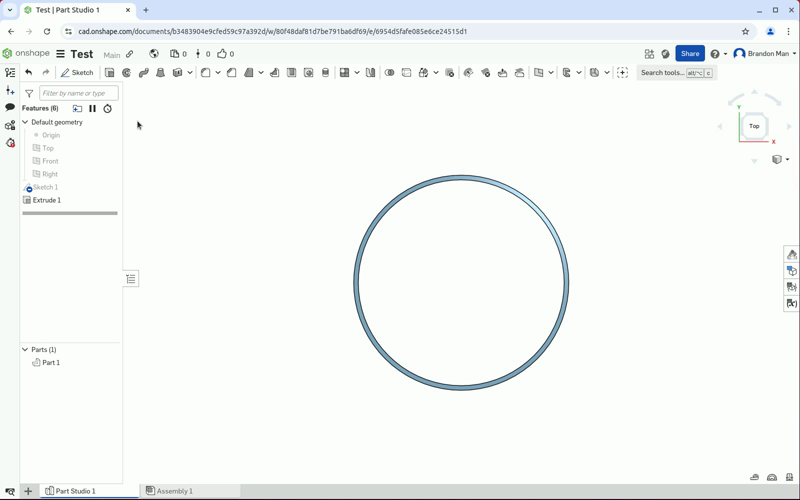
mouse_move(73, 189)
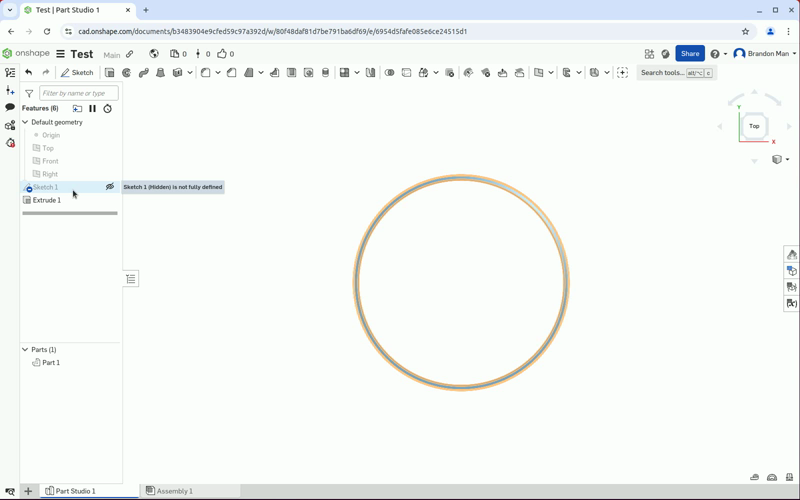
click(73, 189)
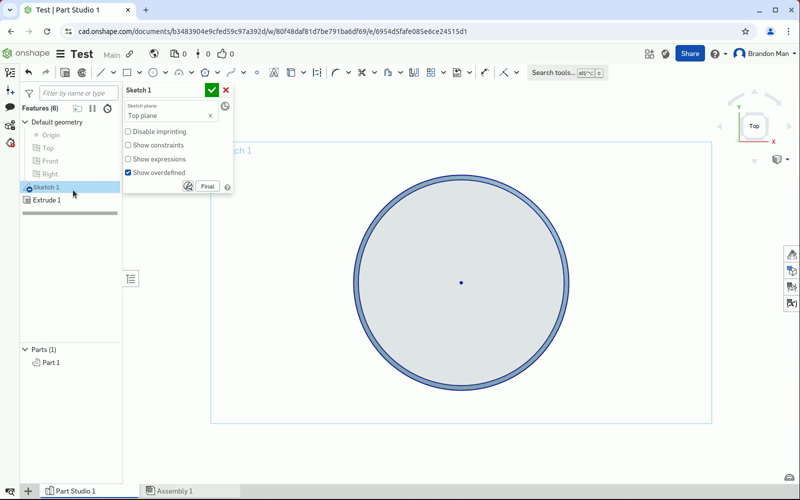
mouse_move(229, 92)
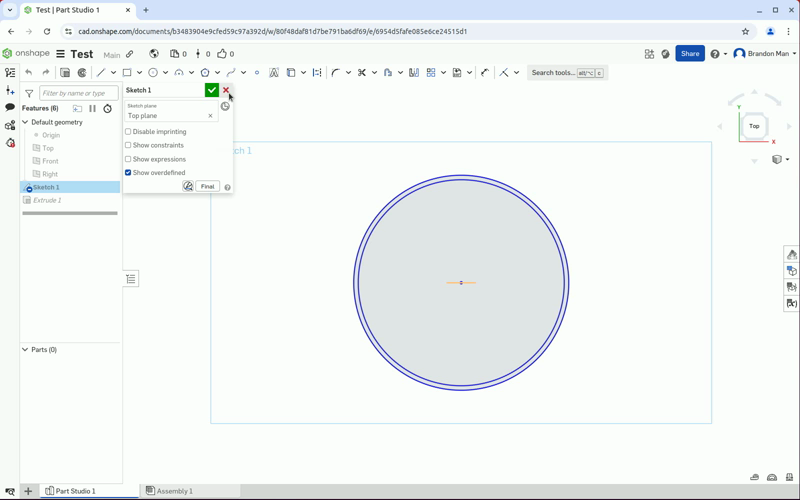
click(229, 92)
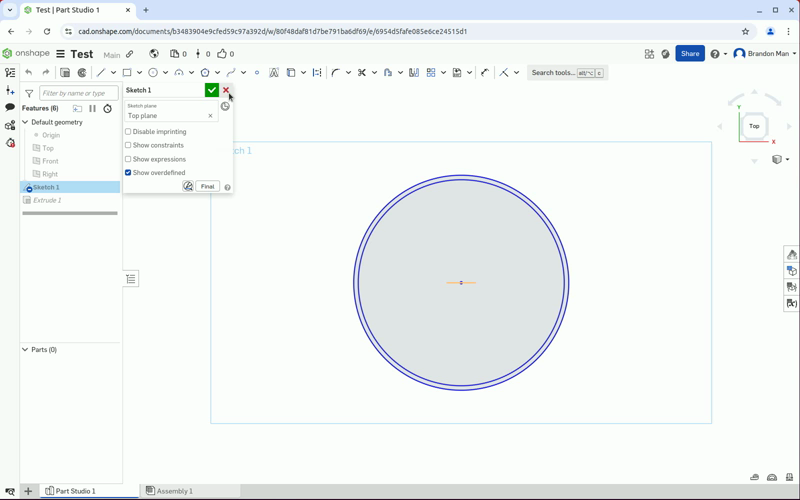
key(shift+s)
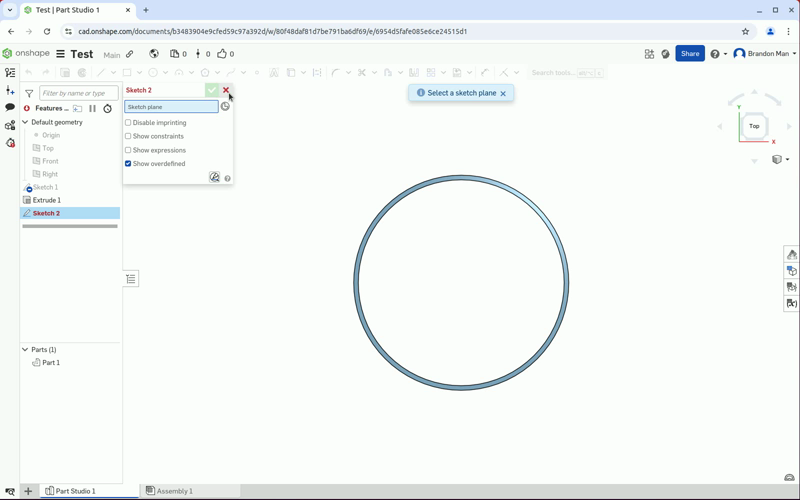
mouse_move(73, 150)
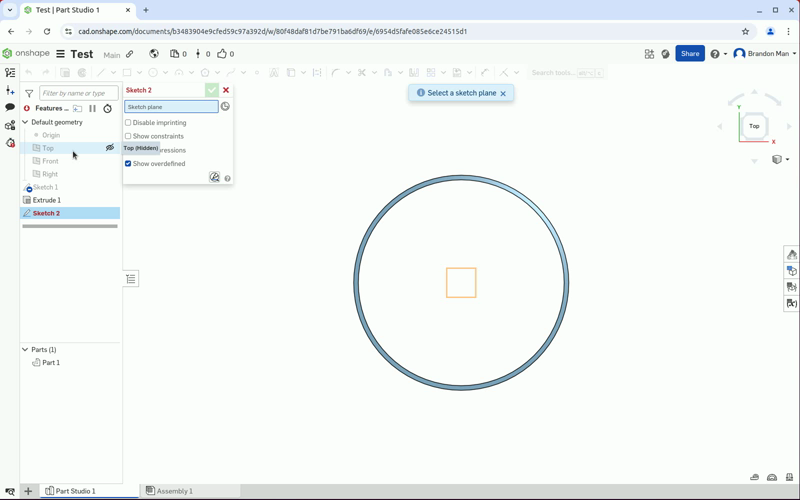
click(73, 150)
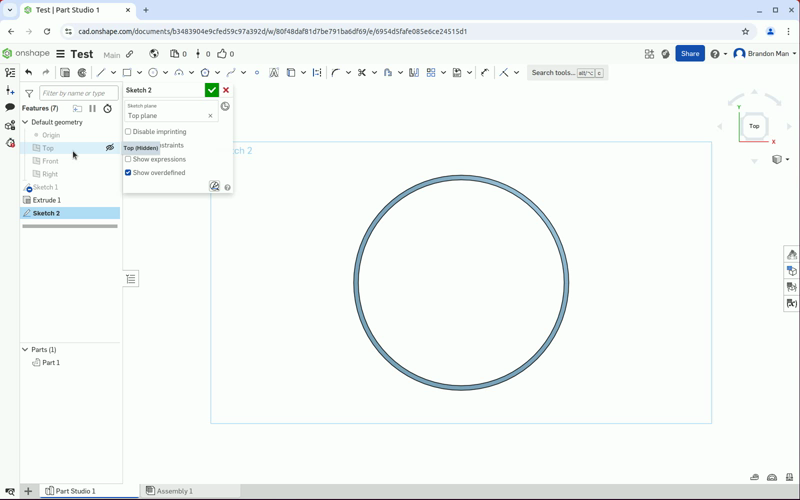
mouse_move(73, 352)
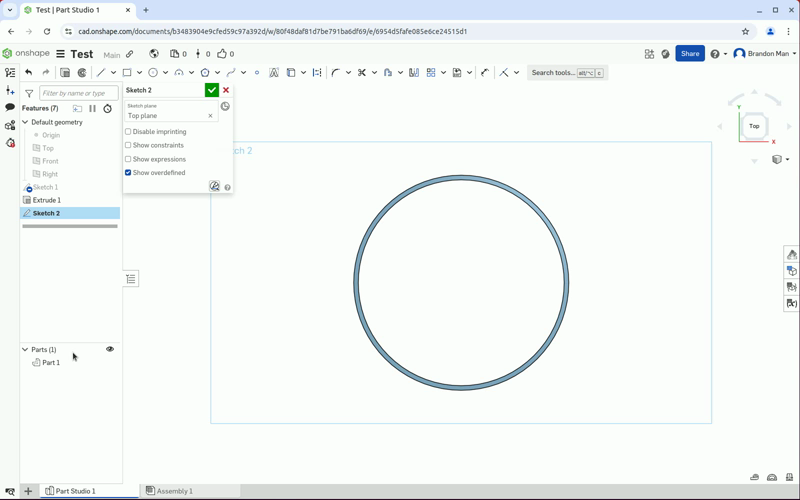
key(y)
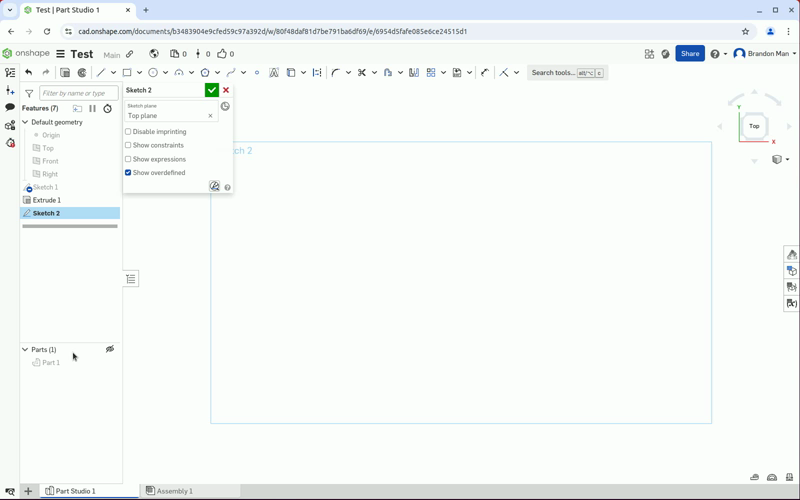
key(c)
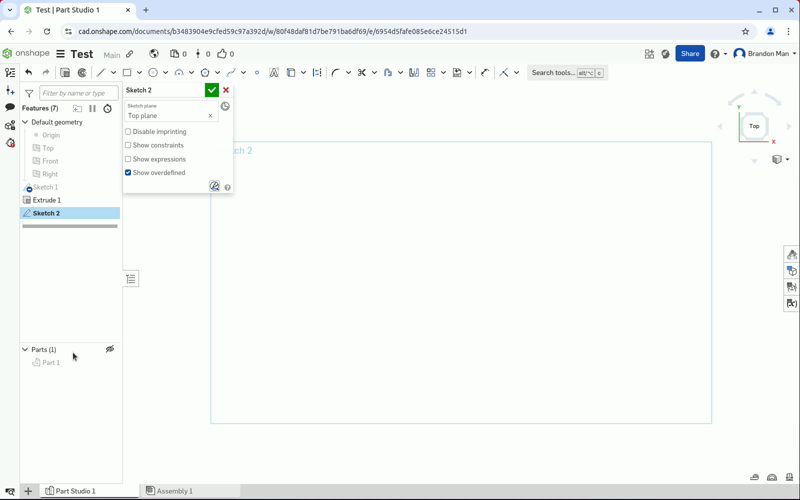
key_down(shift)
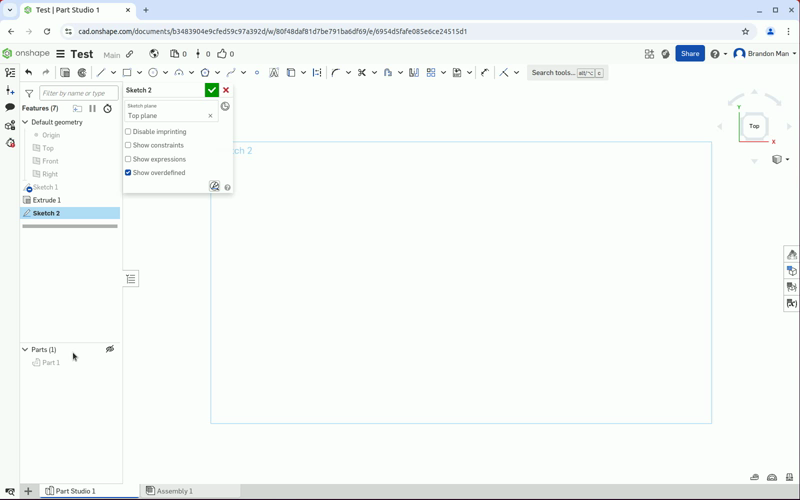
mouse_move(461, 282)
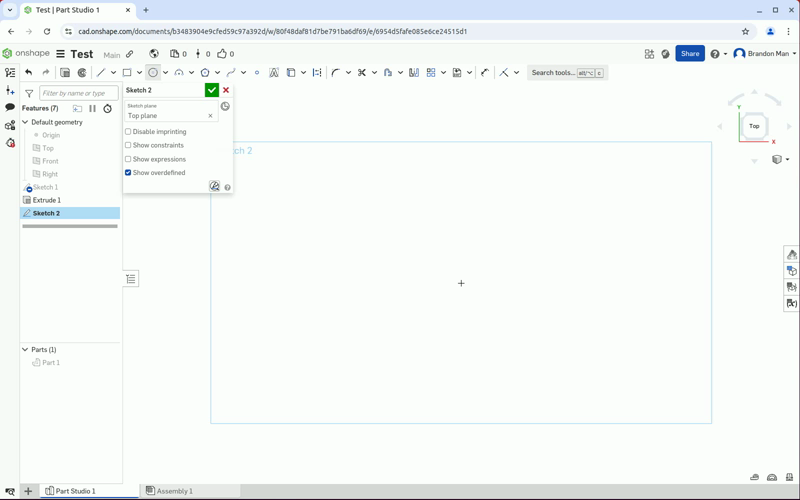
click(461, 282)
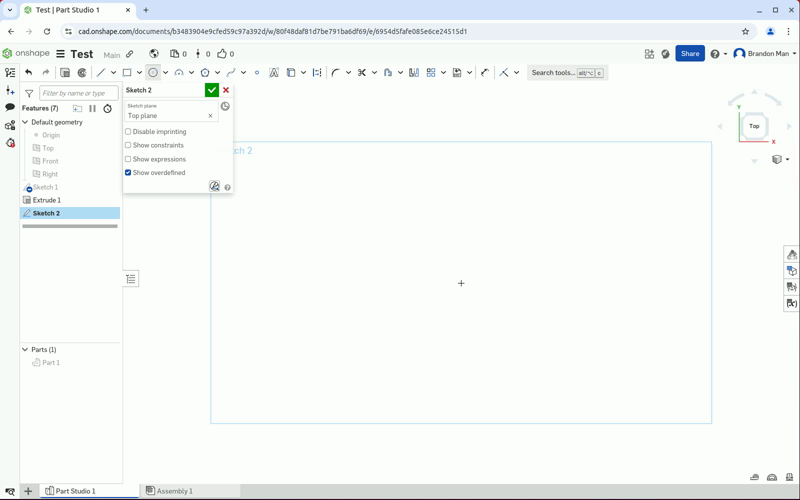
key_up(shift)
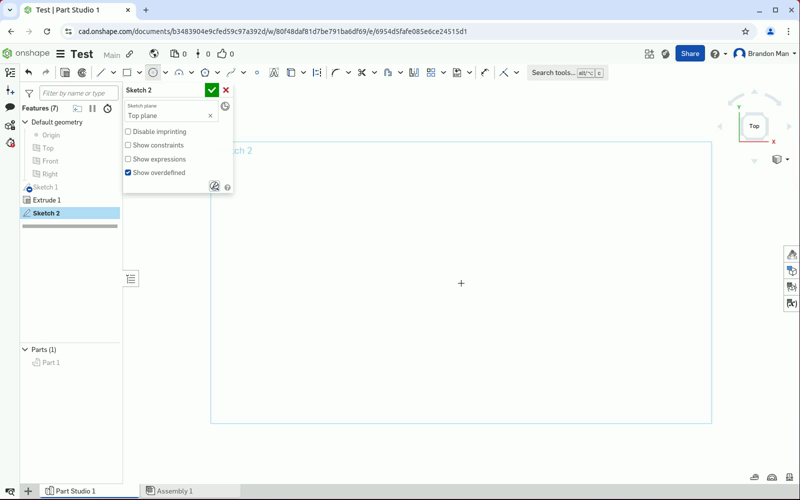
mouse_move(574, 282)
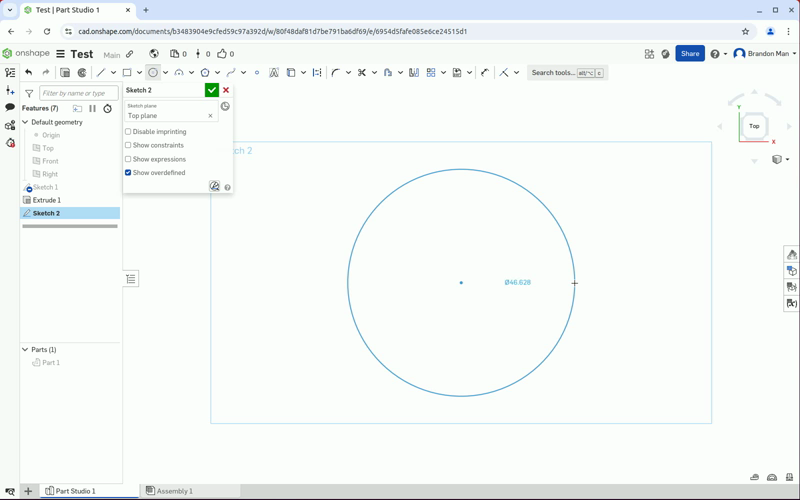
click(574, 282)
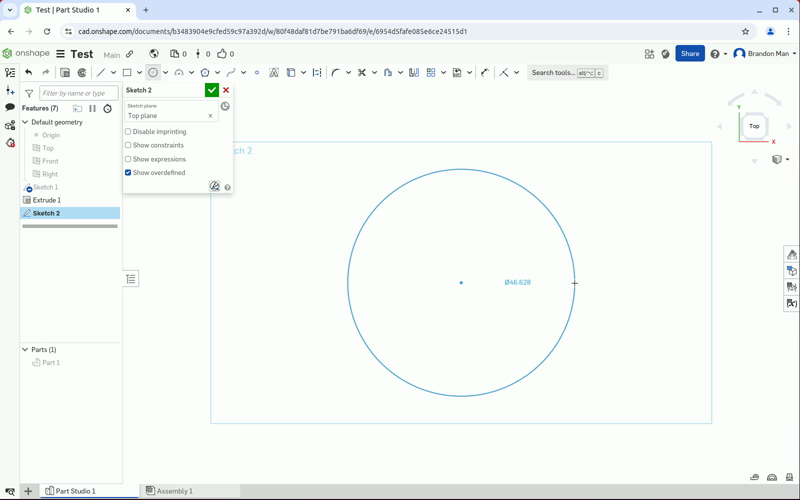
key(esc)
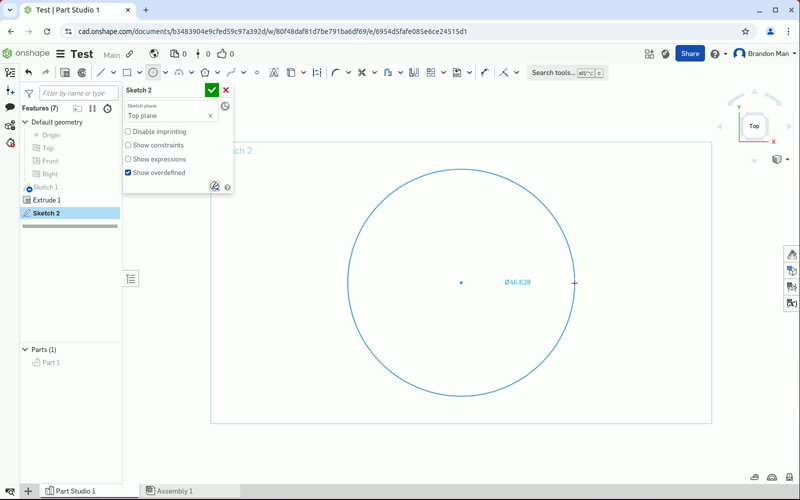
key(c)
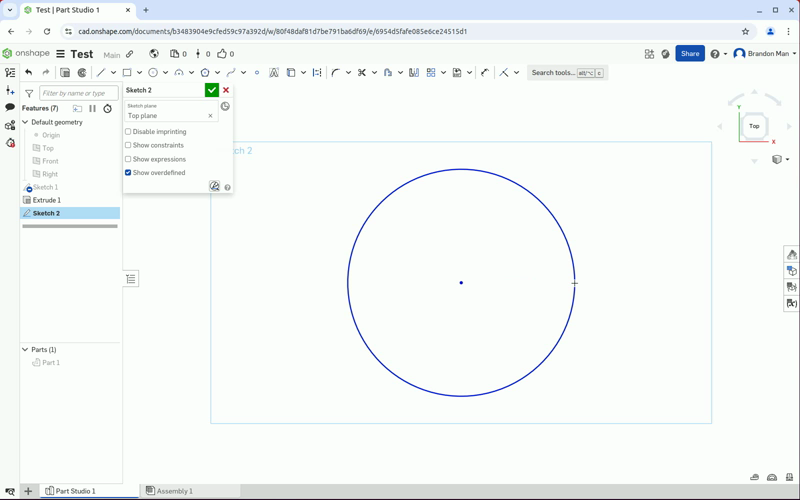
key_down(shift)
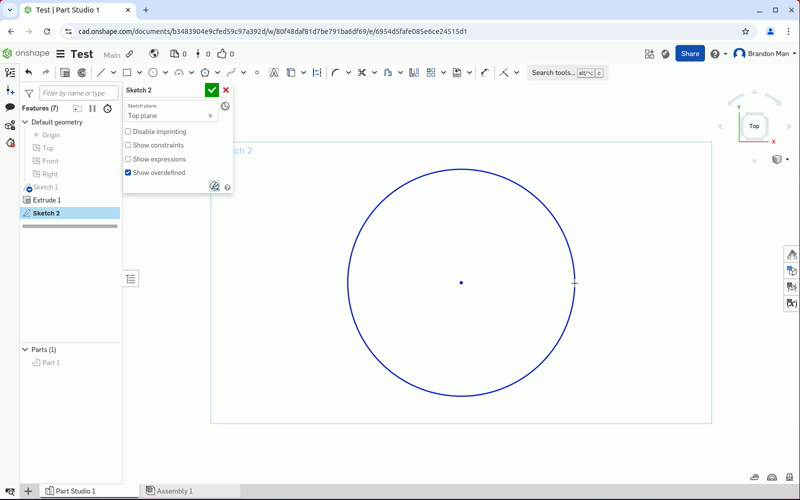
mouse_move(461, 282)
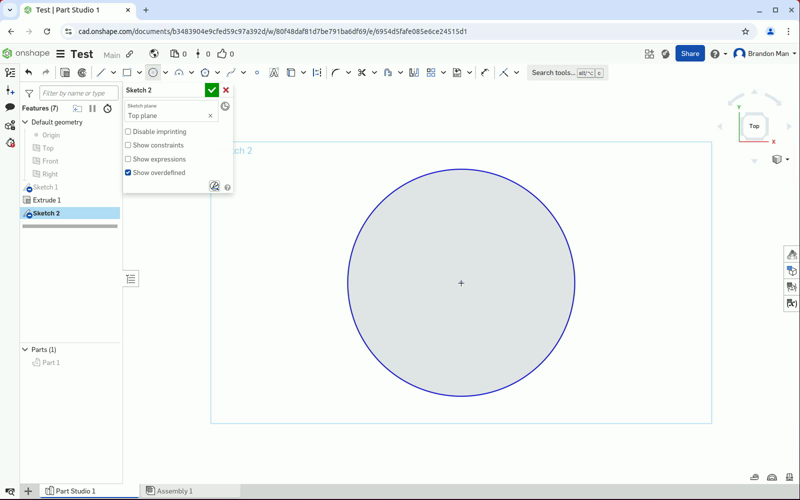
click(461, 282)
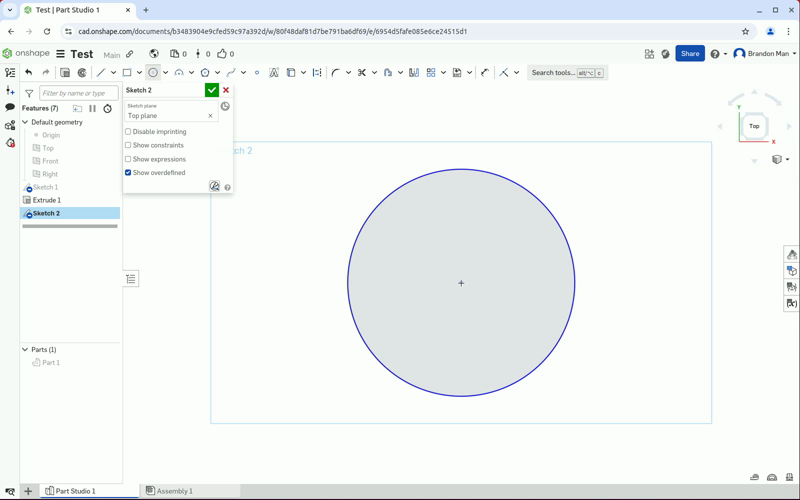
key_up(shift)
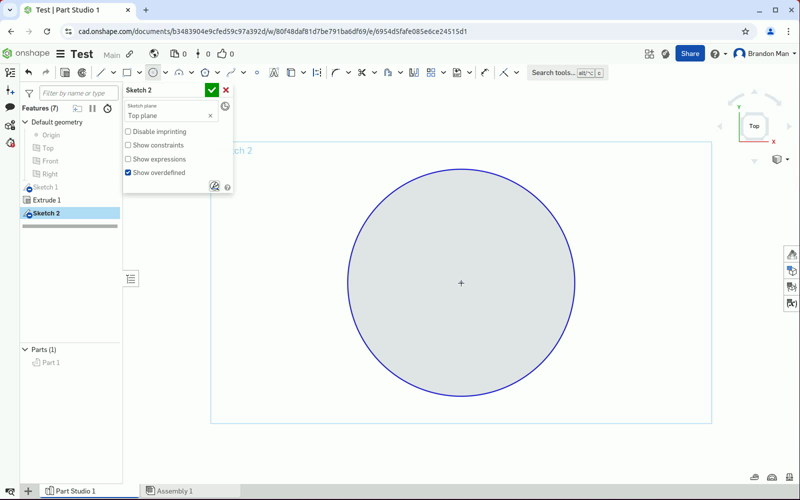
mouse_move(567, 282)
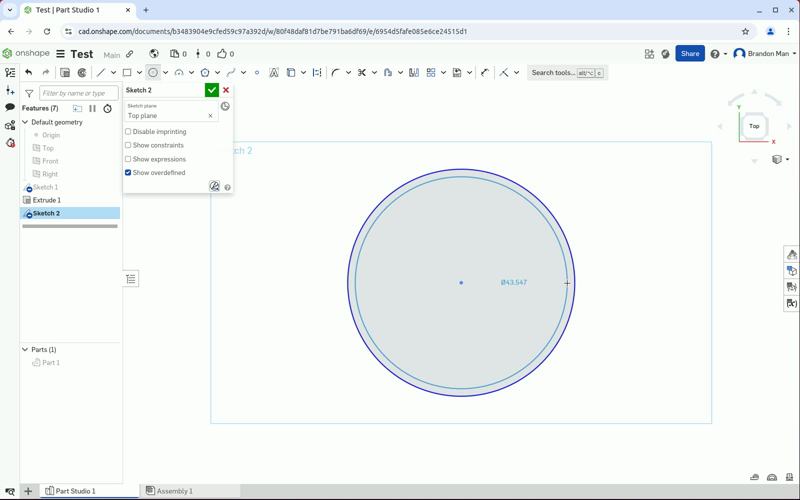
click(567, 282)
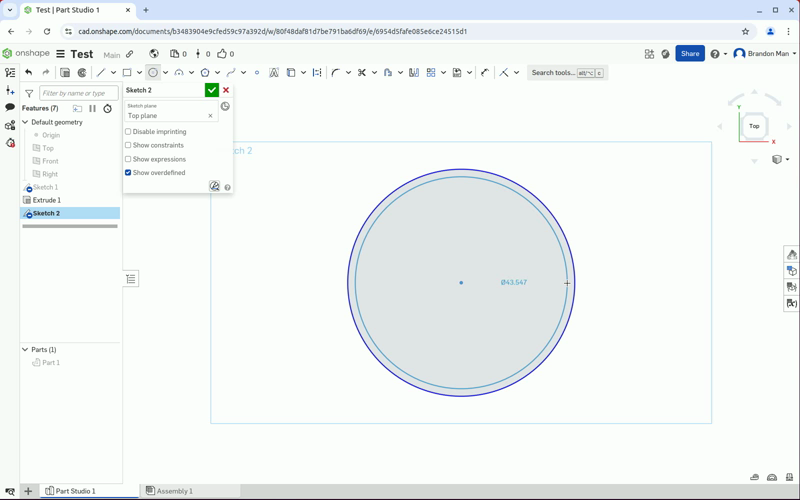
key(esc)
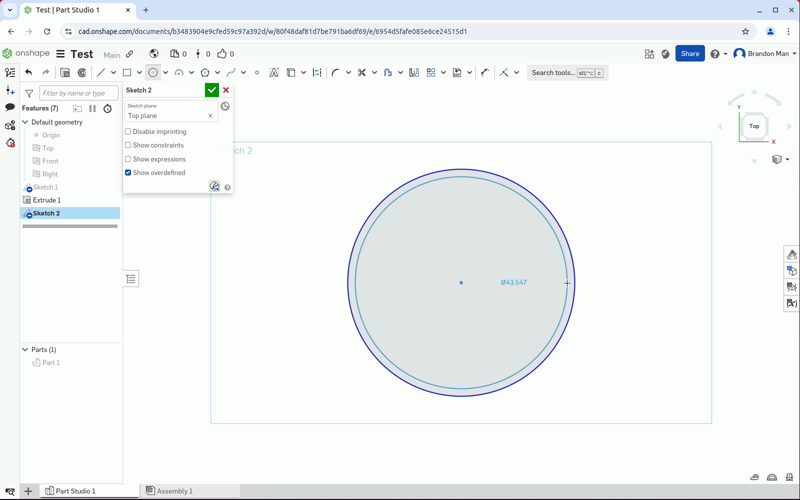
mouse_move(433, 388)
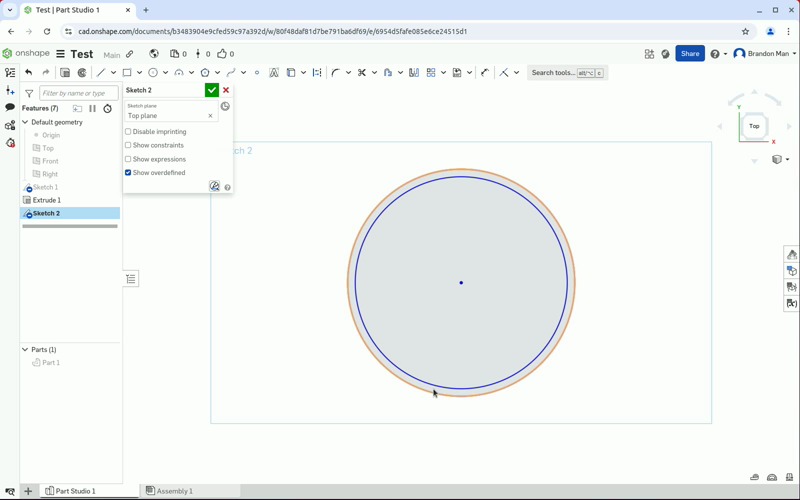
click(433, 388)
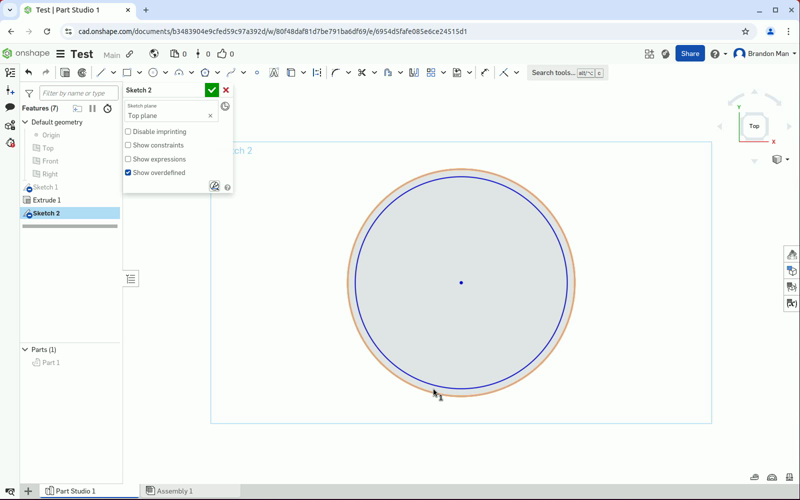
mouse_move(73, 352)
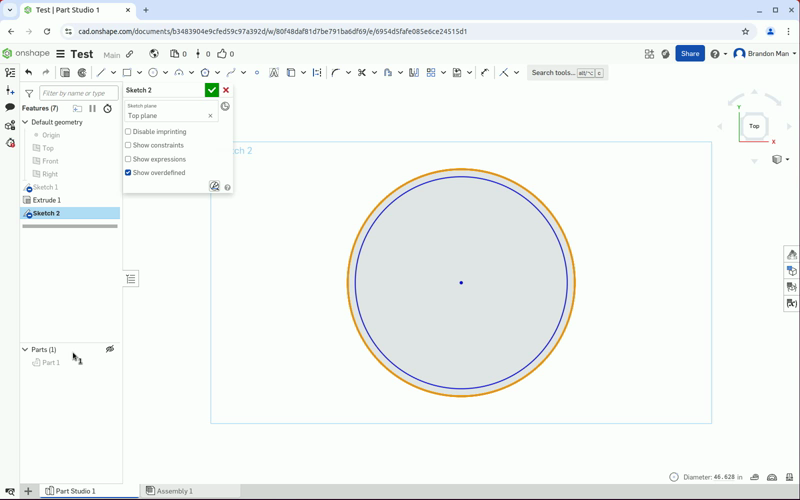
key(shift+y)
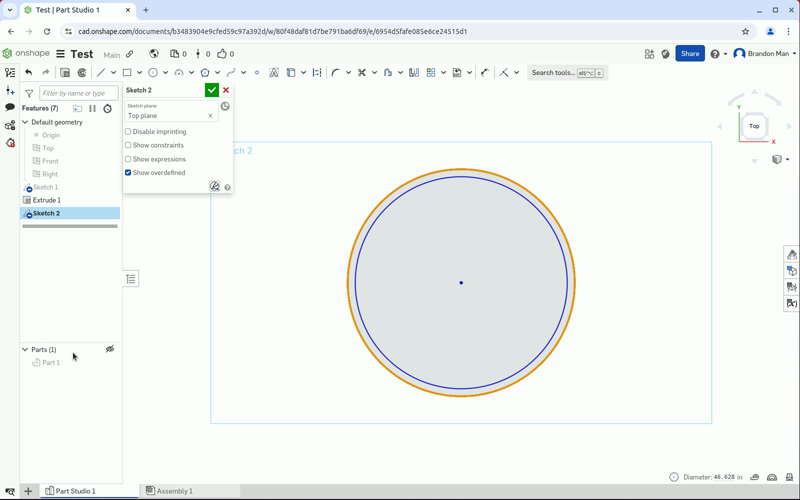
key(shift+e)
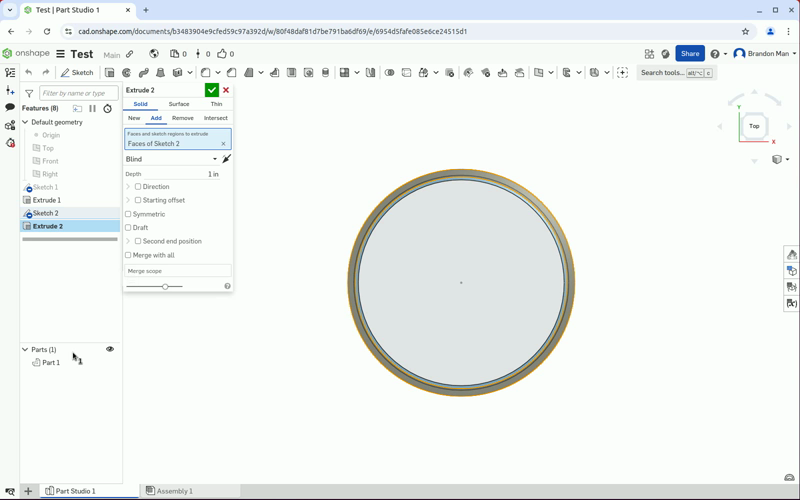
mouse_move(143, 106)
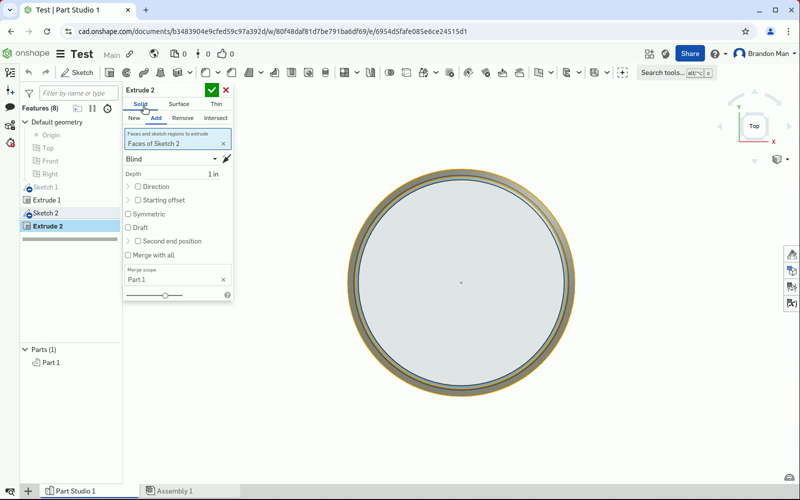
click(143, 106)
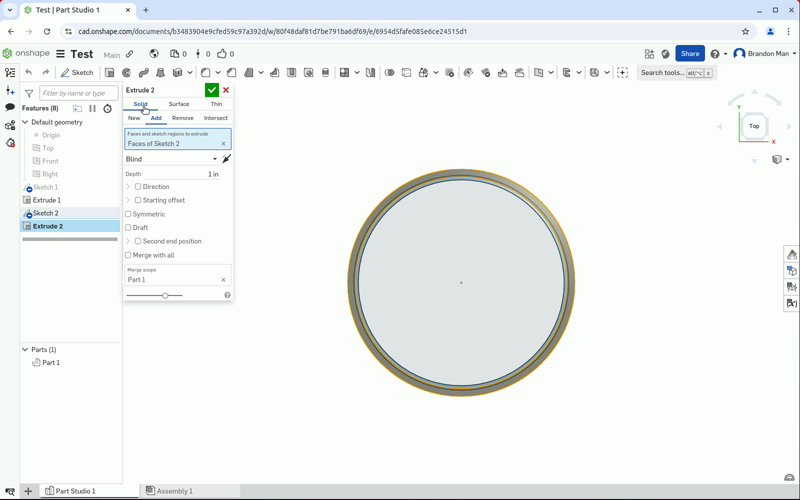
mouse_move(137, 120)
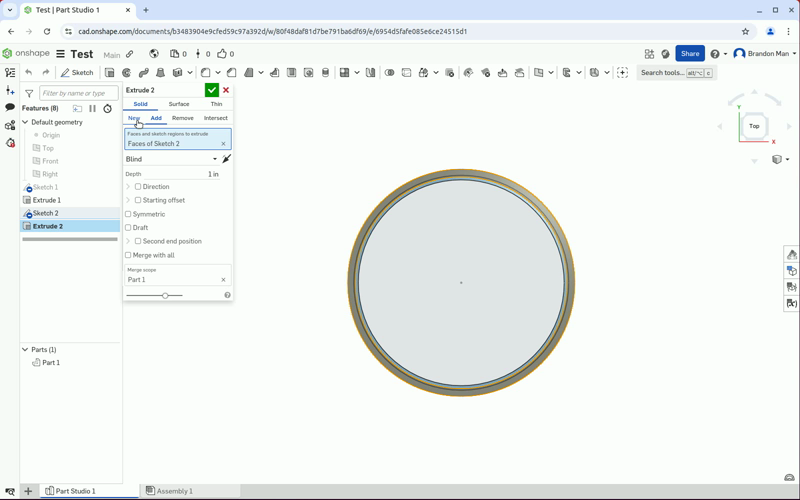
click(137, 120)
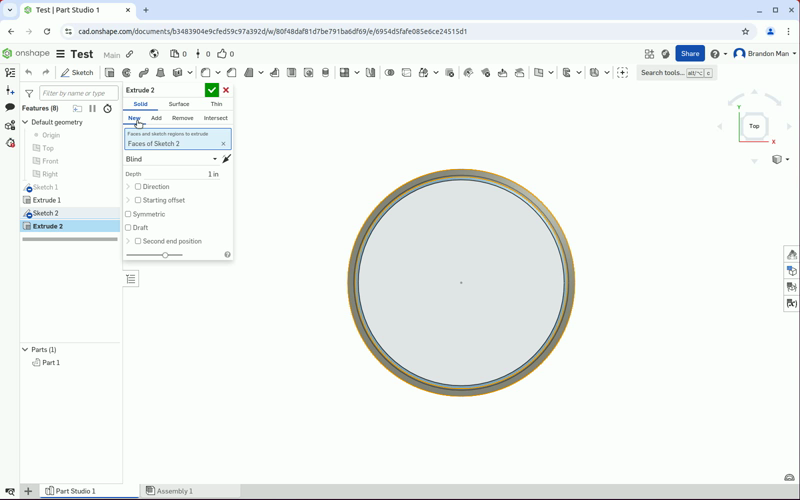
key(tab, 4)
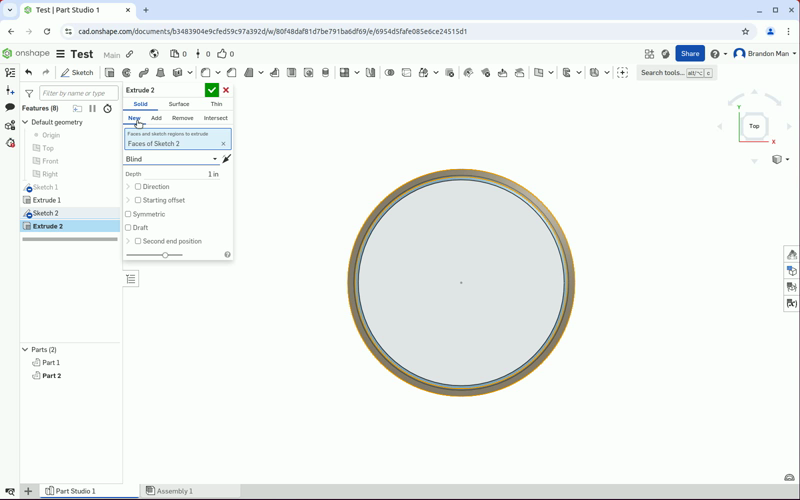
text(5.055)
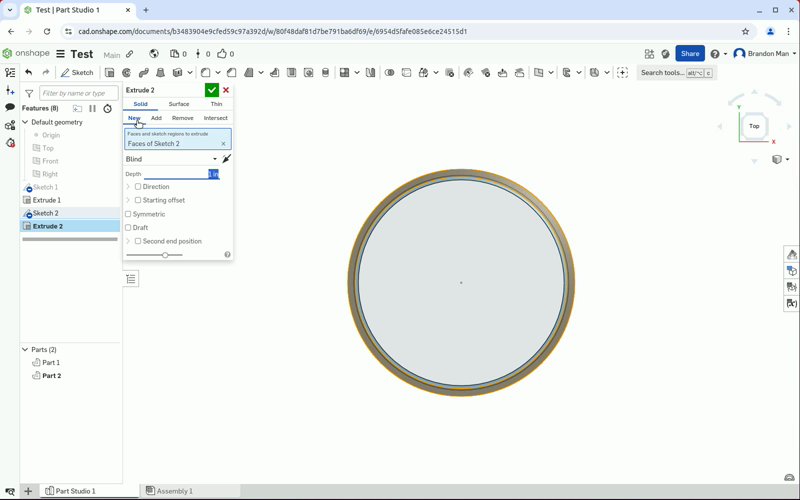
key(enter)
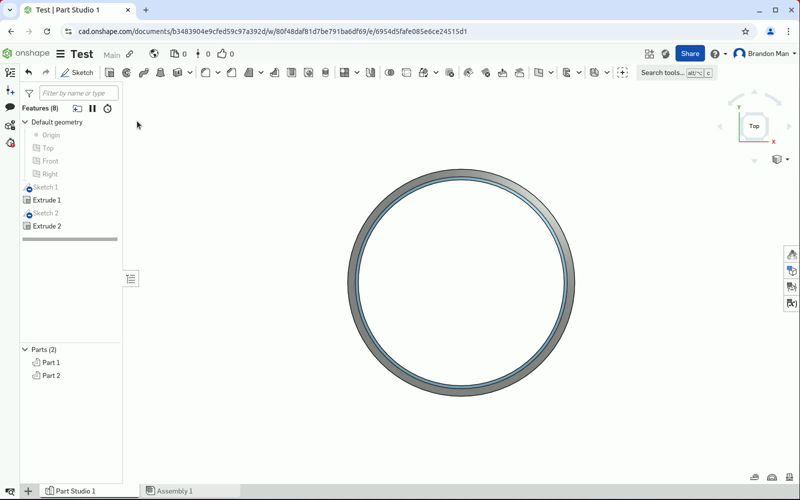
key(shift+h)
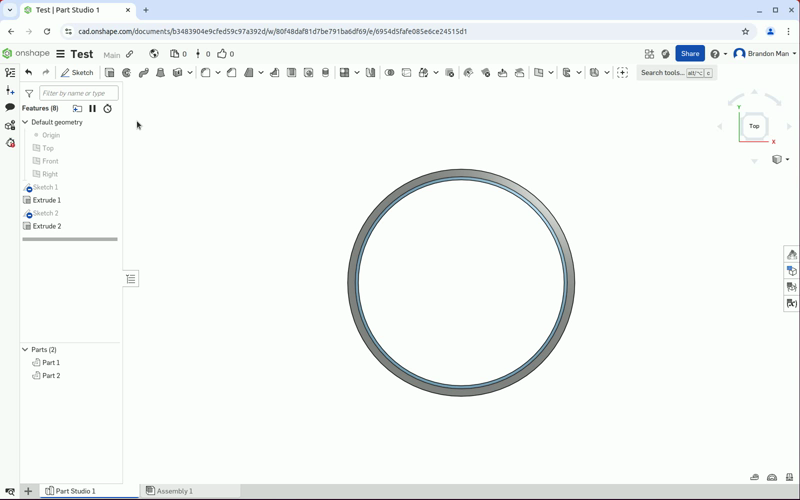
key(shift+h)
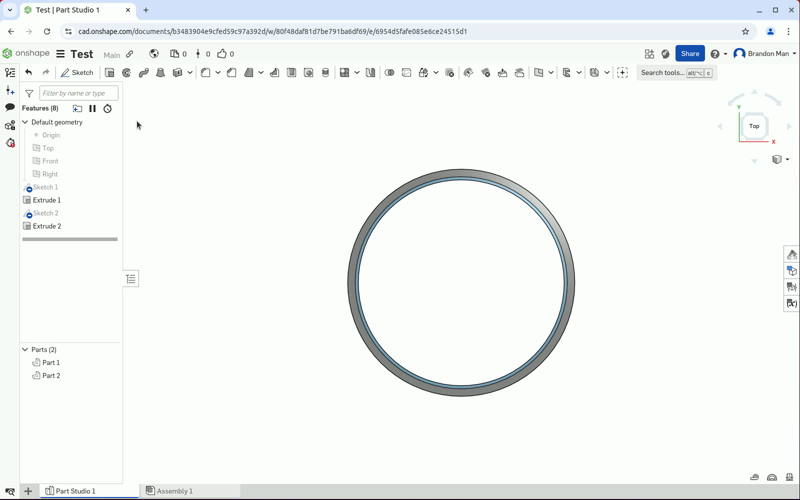
key(shift+7)
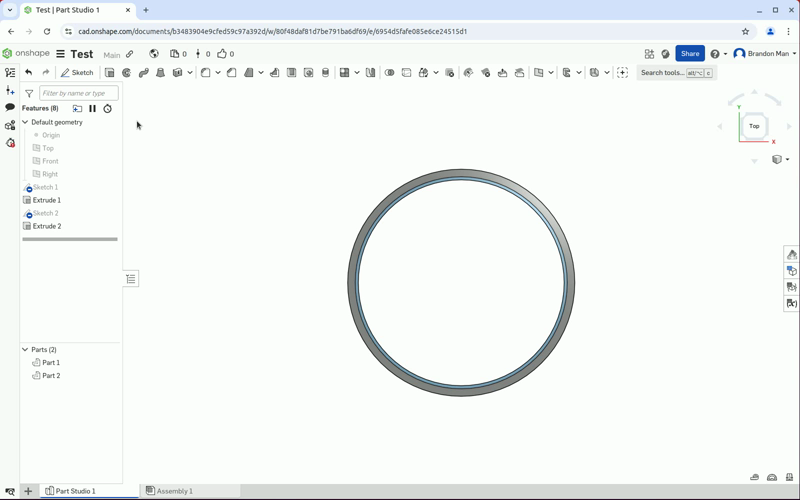
key(up, 3)
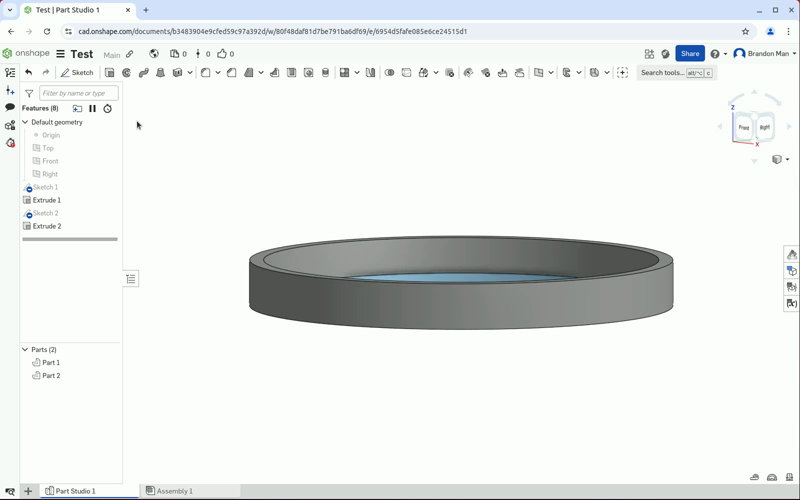
key(left, 3)
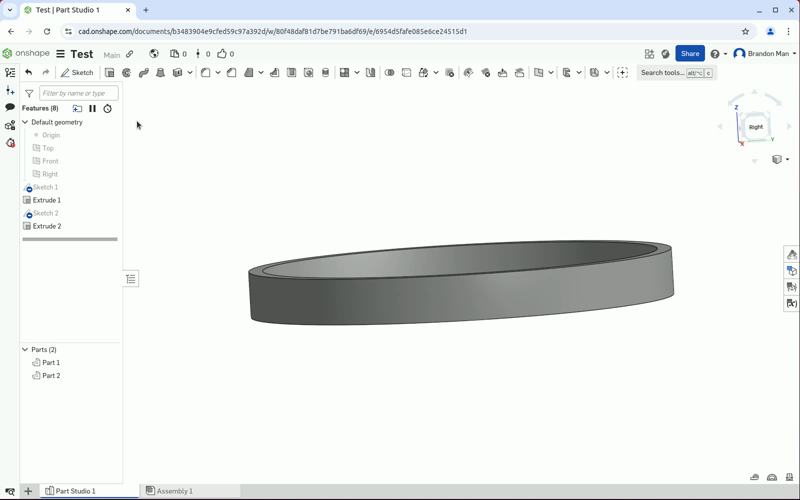
key(right, 3)
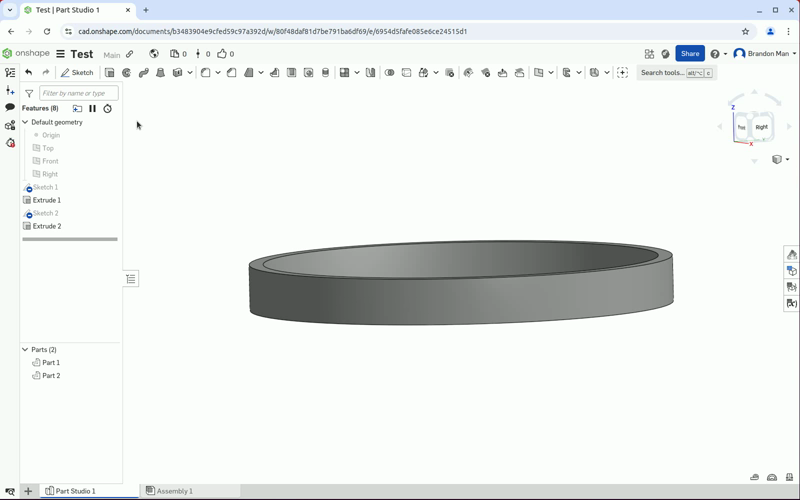
key(down, 3)
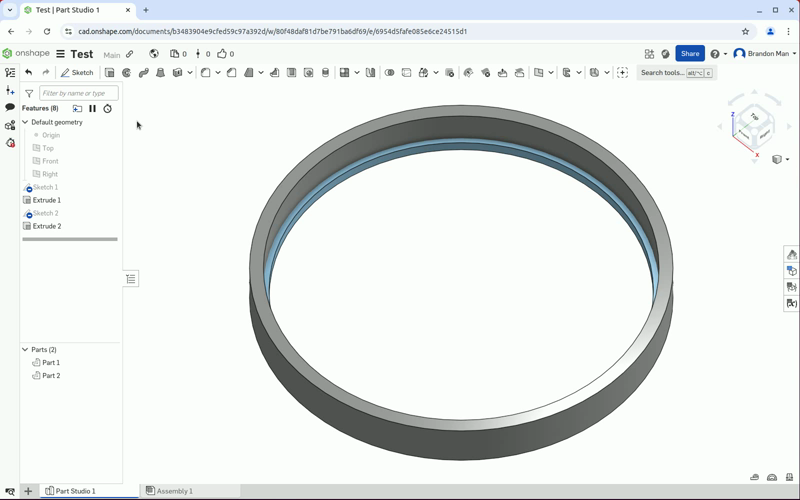
mouse_move(73, 189)
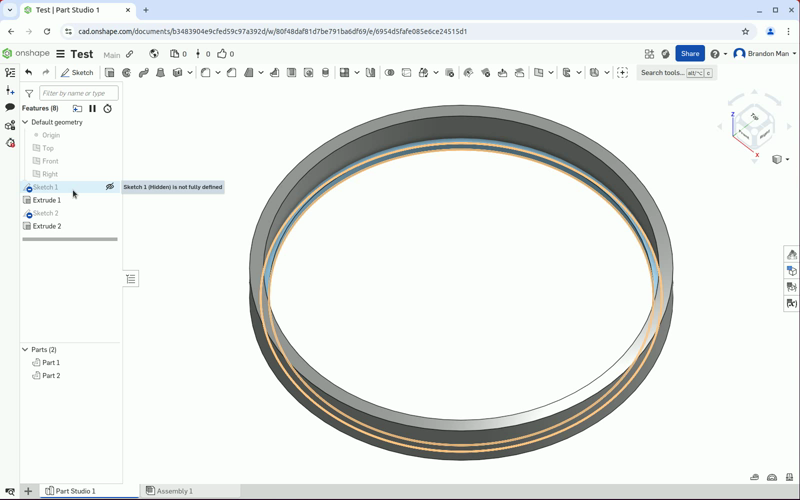
click(73, 189)